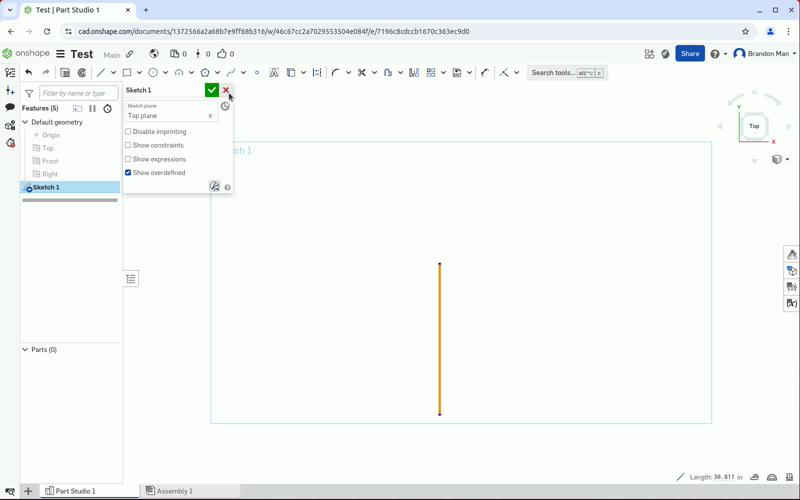
key(shift+h)
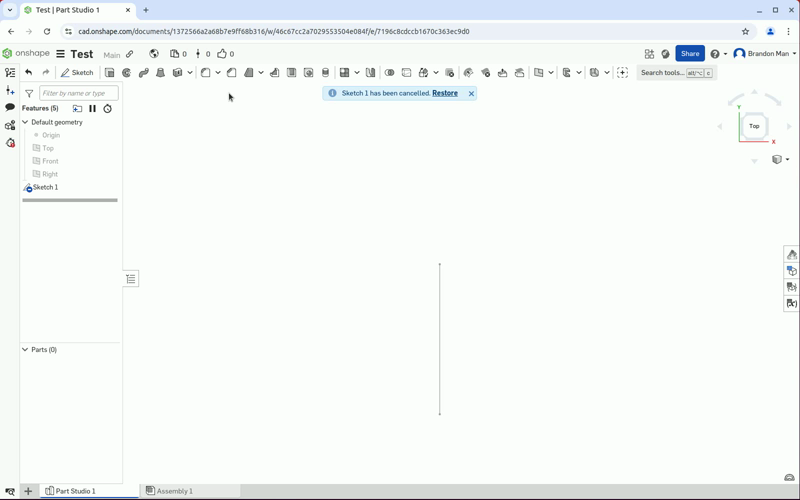
mouse_move(73, 352)
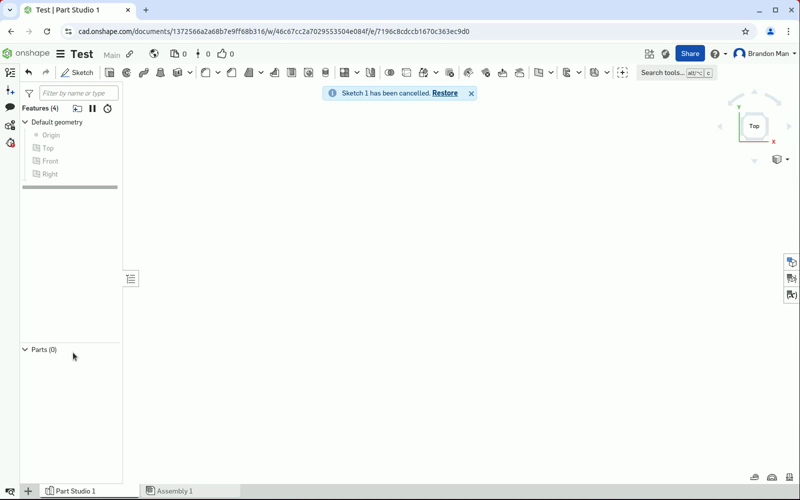
key(y)
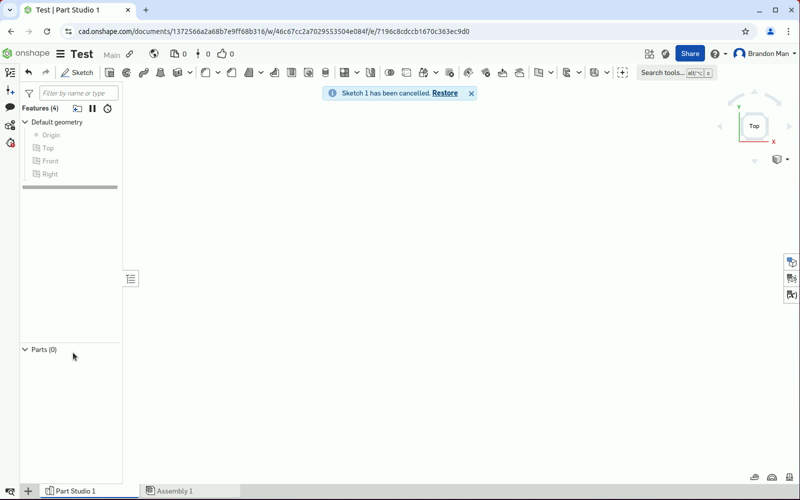
key(shift+p)
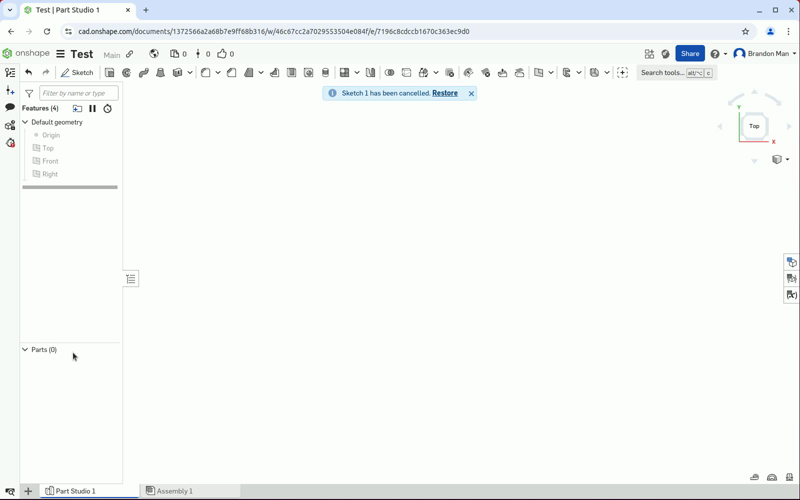
key(space)
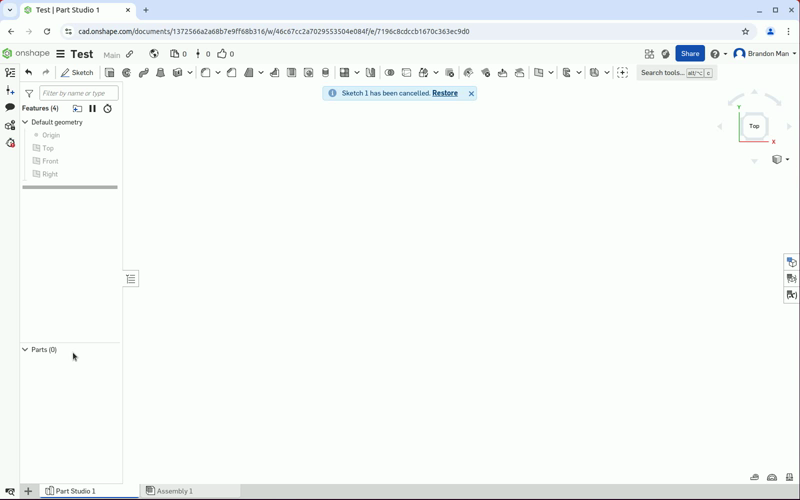
key_down(shift)
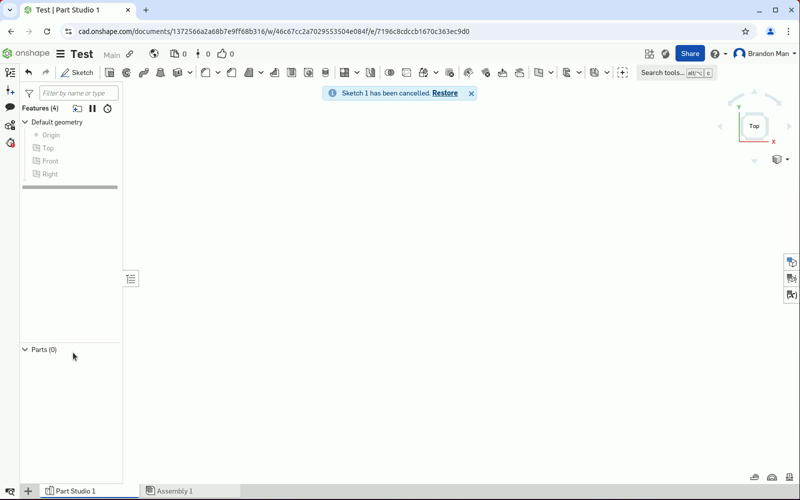
key(up)
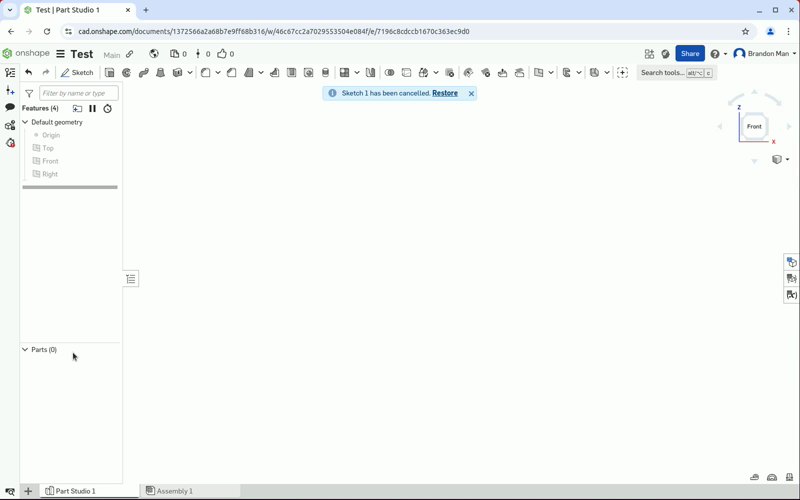
key_up(shift)
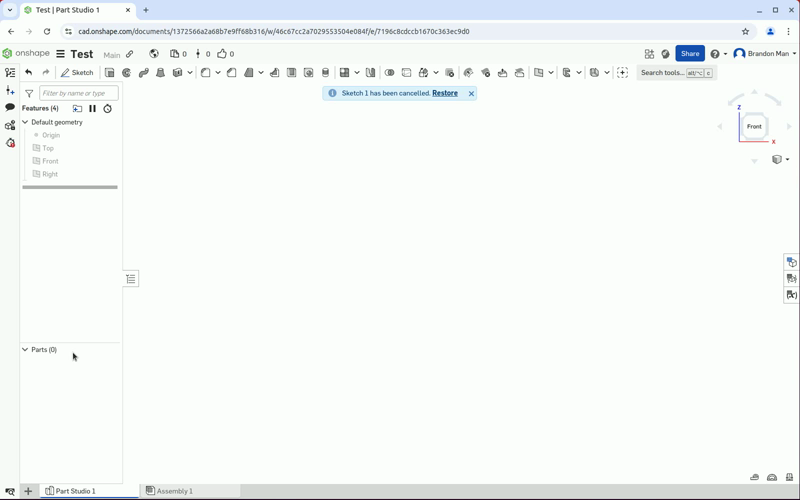
mouse_move(73, 352)
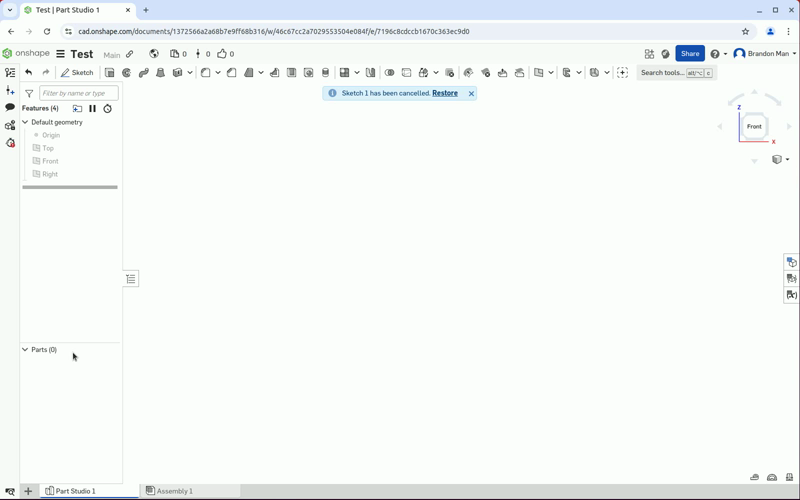
key(shift+y)
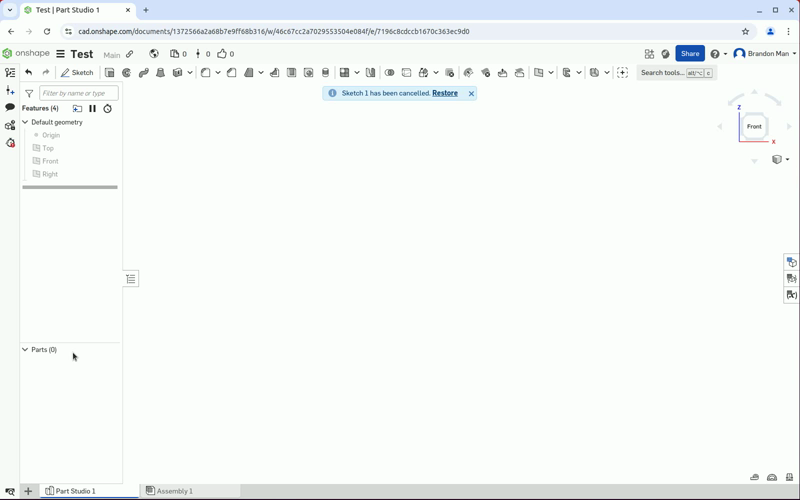
key(shift+s)
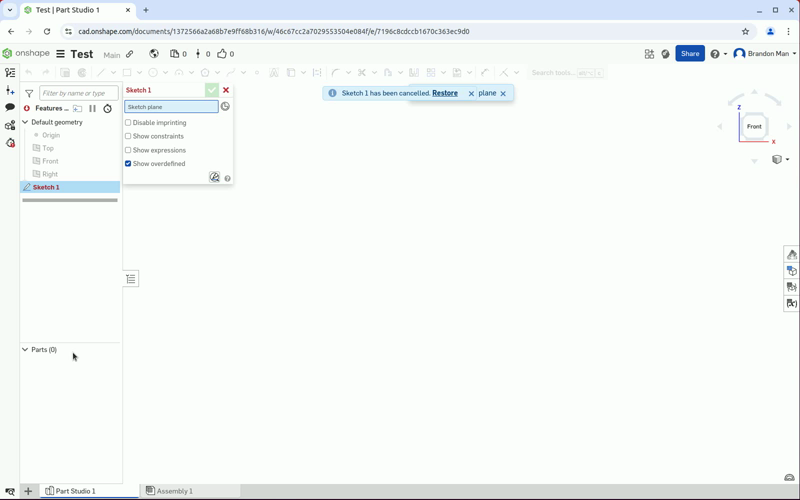
mouse_move(73, 163)
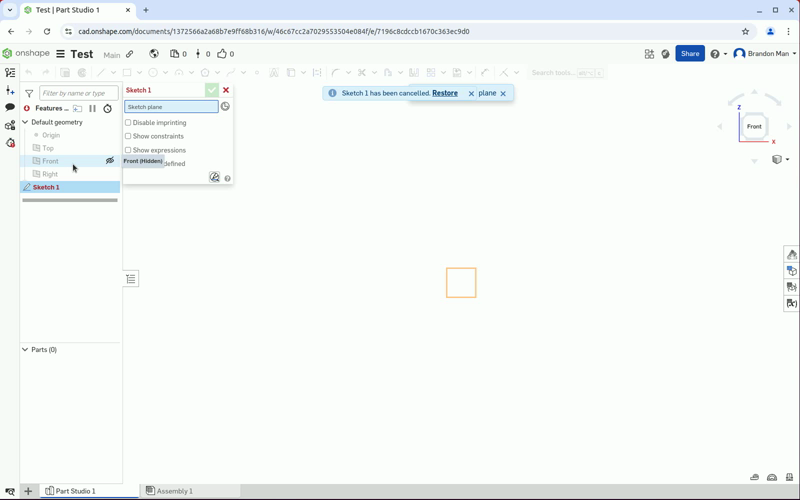
click(73, 163)
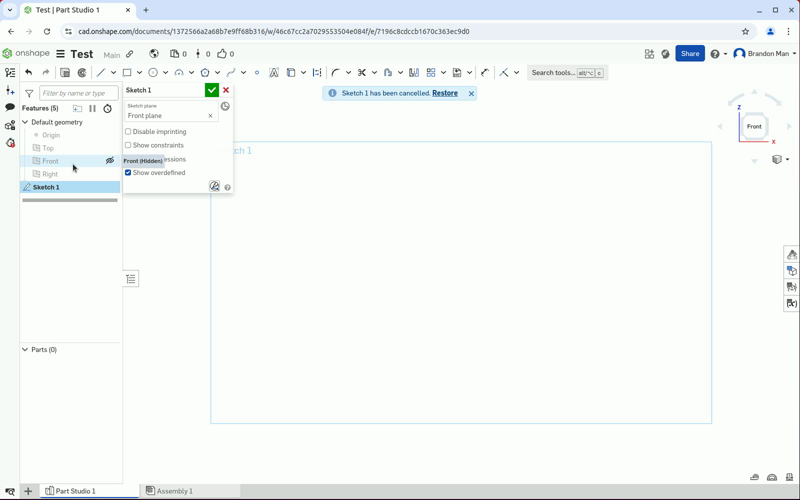
mouse_move(73, 352)
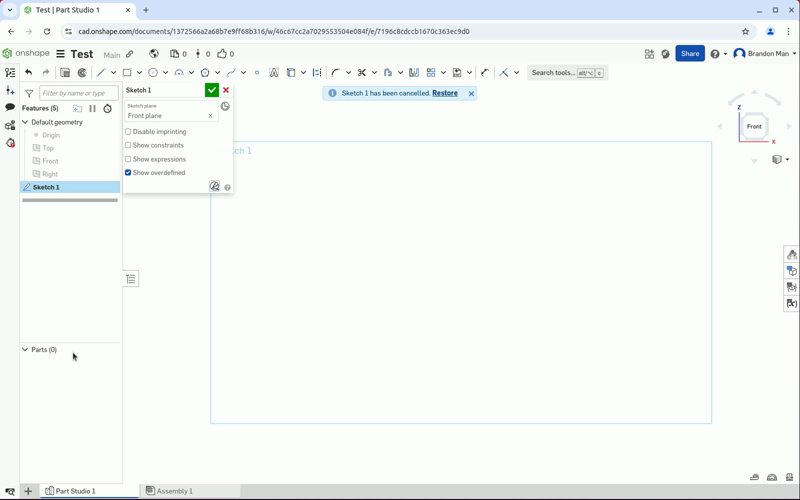
key(y)
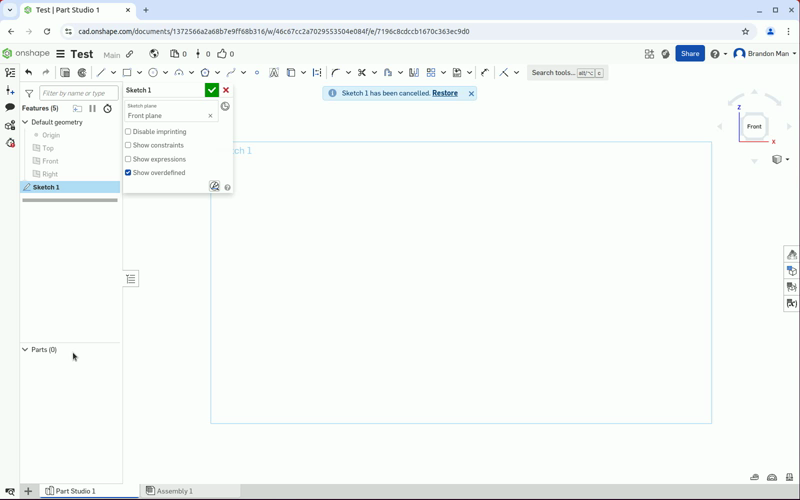
key(l)
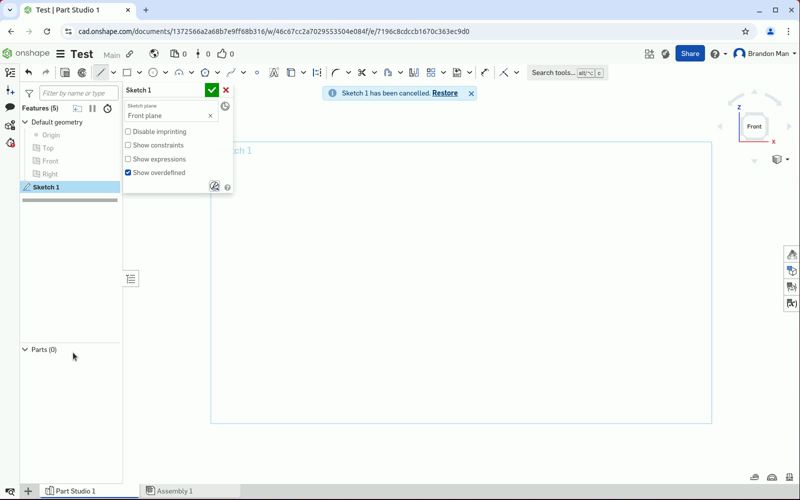
key_down(shift)
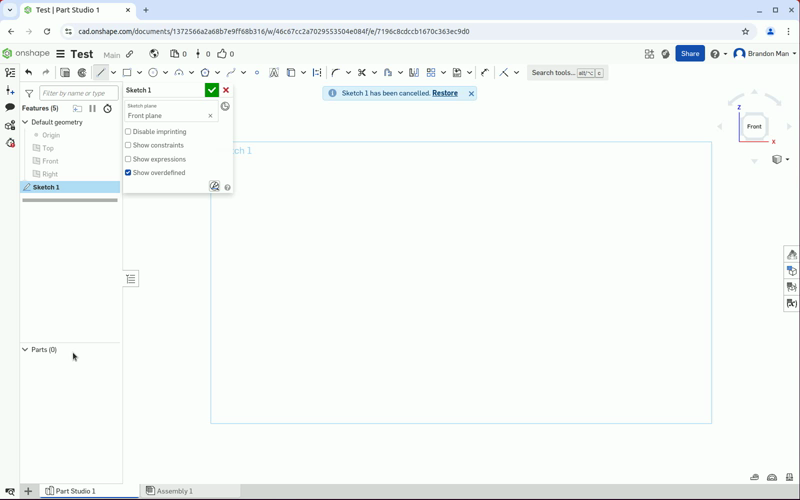
mouse_move(460, 282)
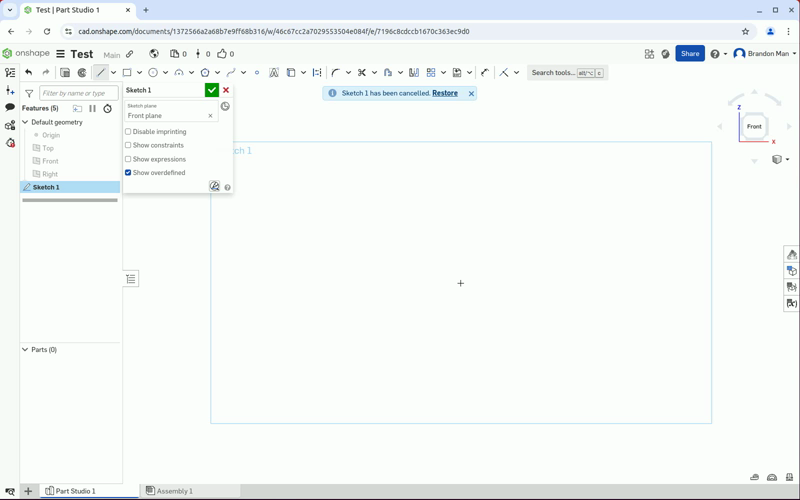
click(460, 282)
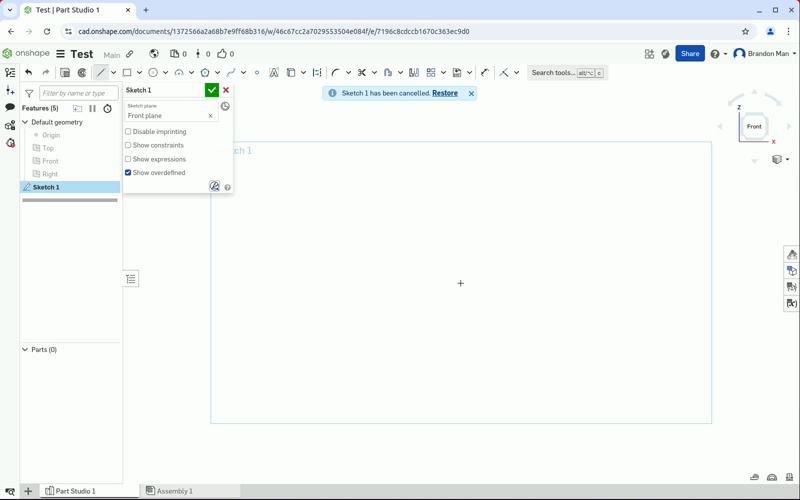
key_up(shift)
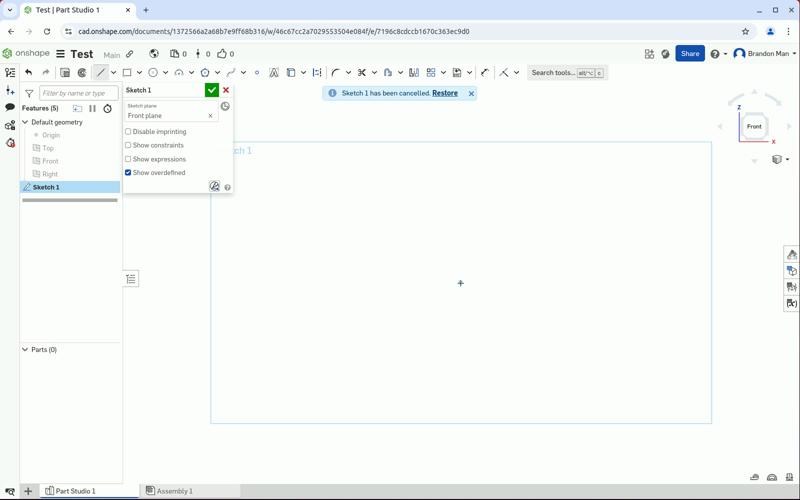
key_down(shift)
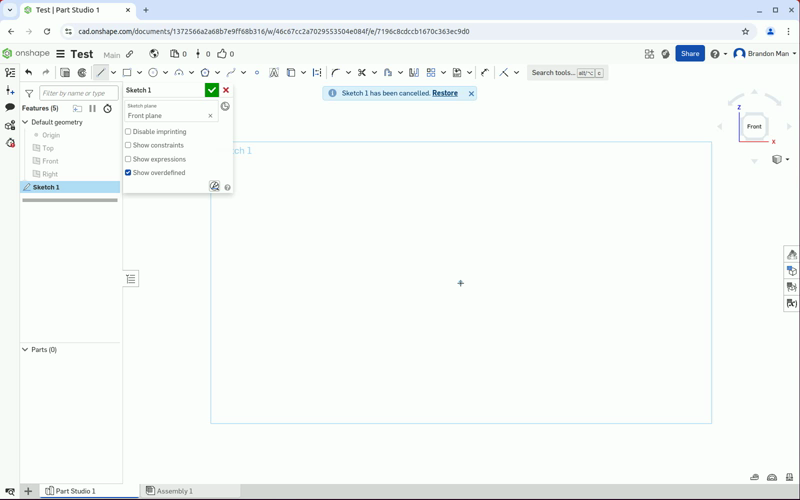
mouse_move(573, 282)
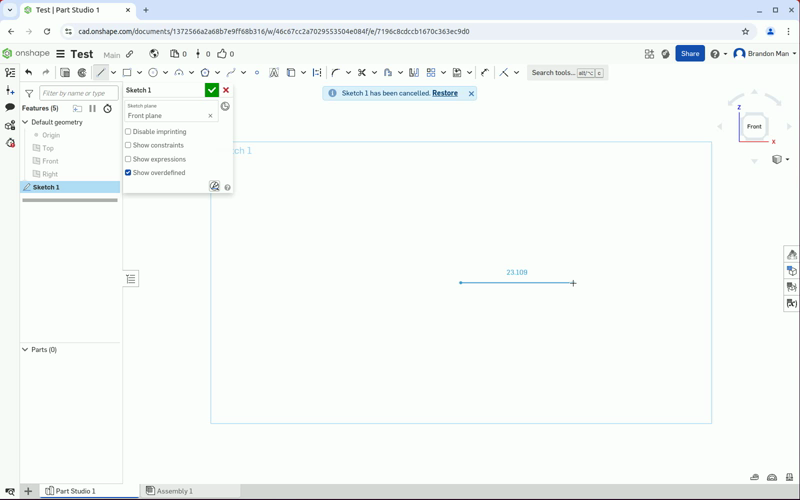
click(573, 282)
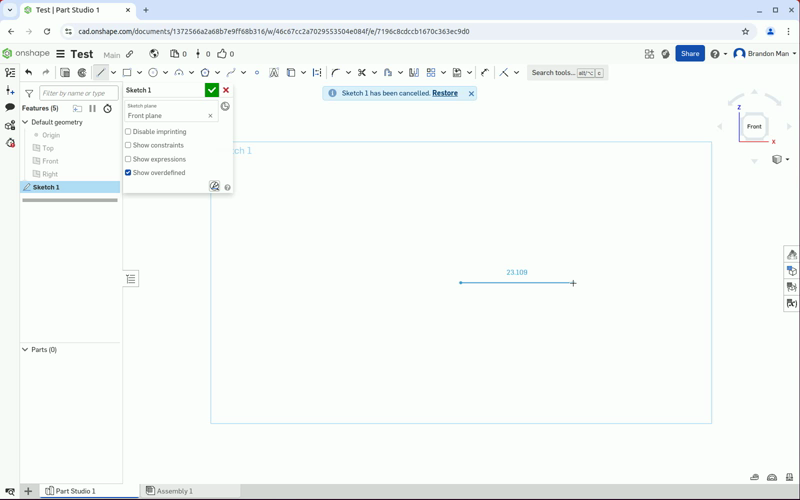
key_up(shift)
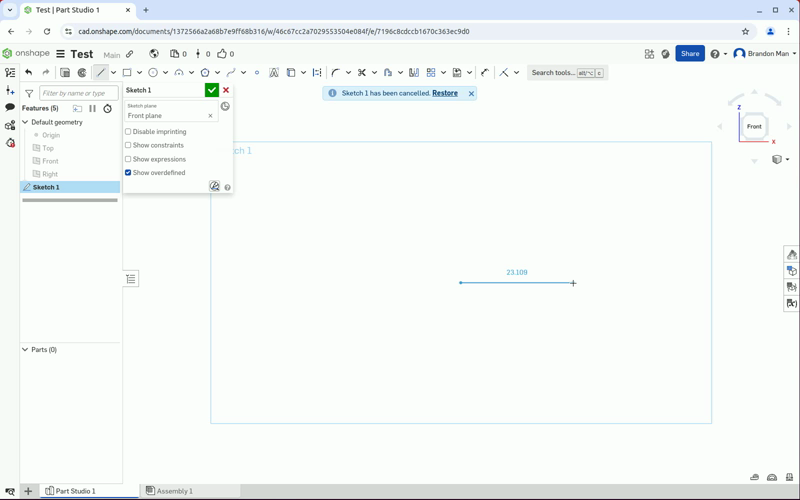
key_down(shift)
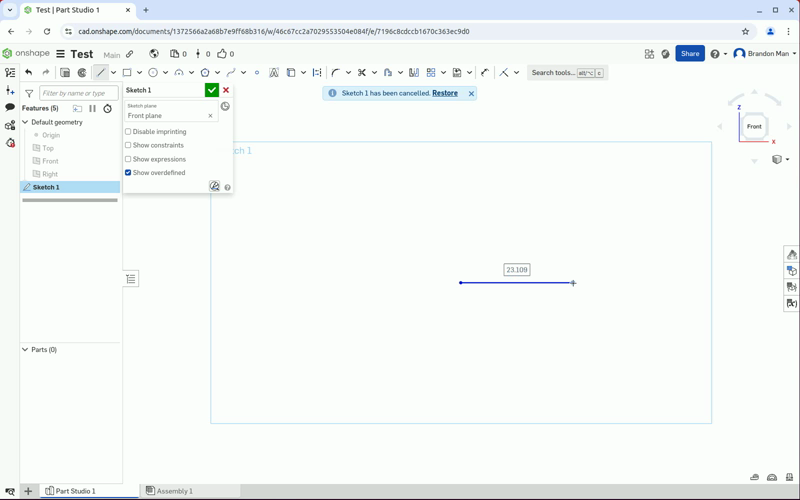
mouse_move(573, 210)
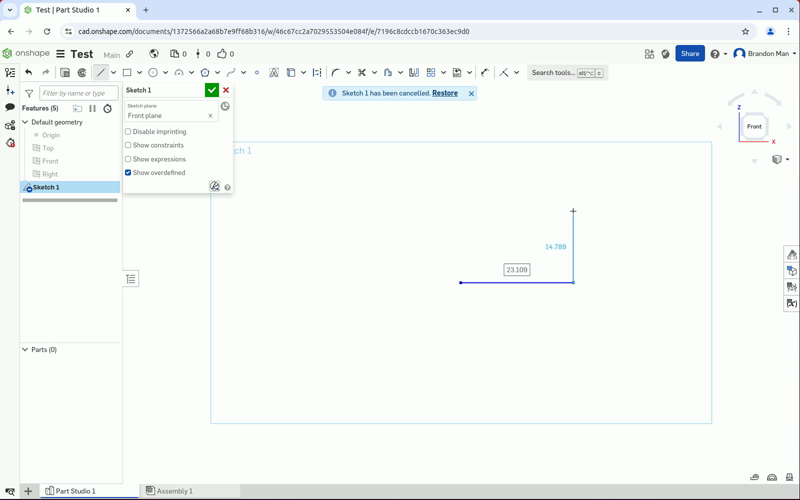
click(573, 210)
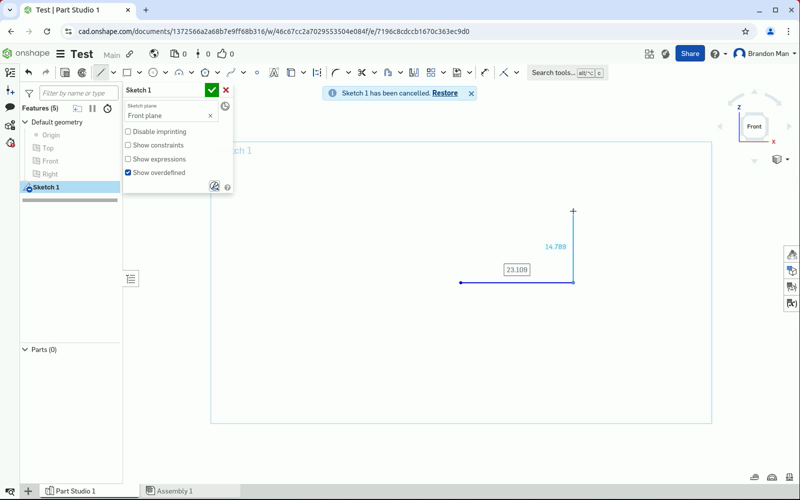
key_up(shift)
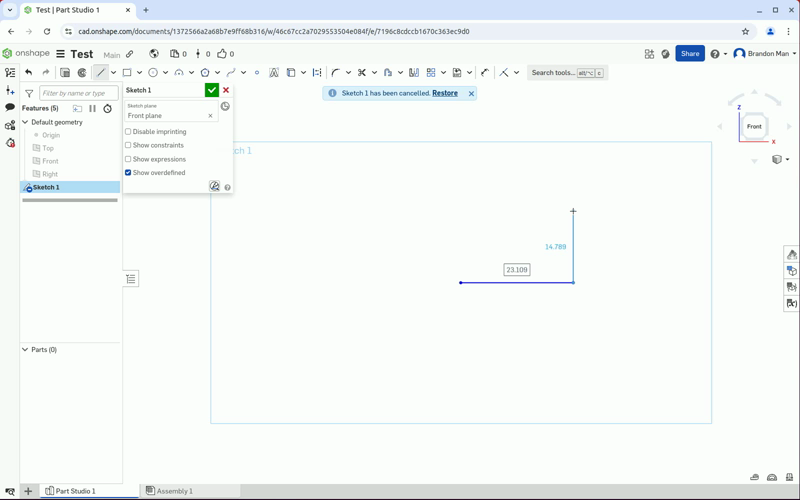
key_down(shift)
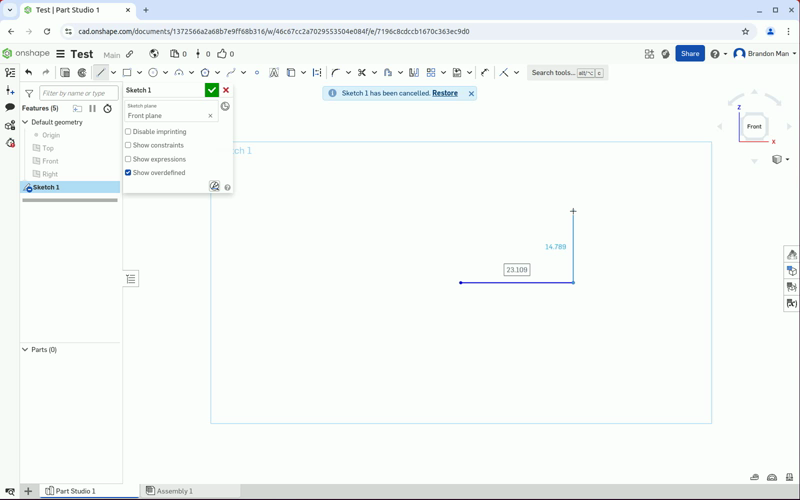
mouse_move(589, 210)
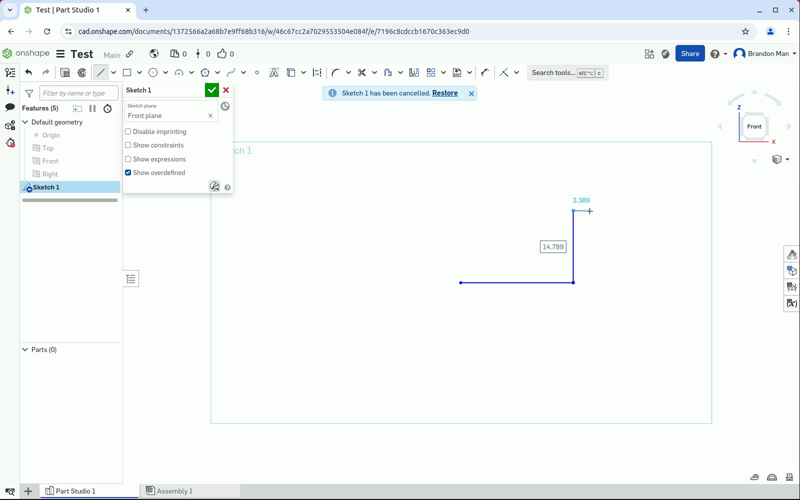
mouse_move(547, 210)
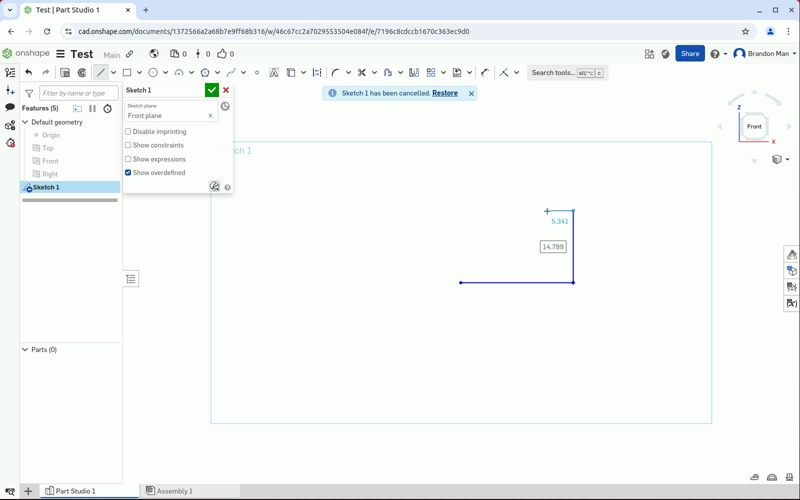
click(547, 210)
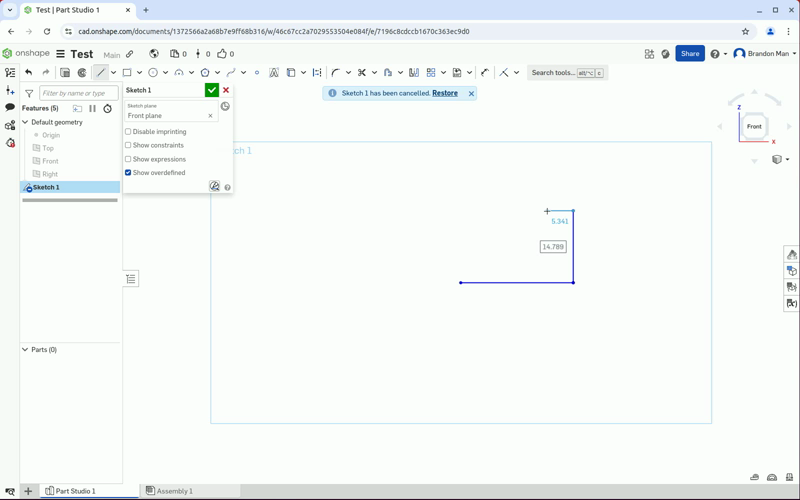
key_up(shift)
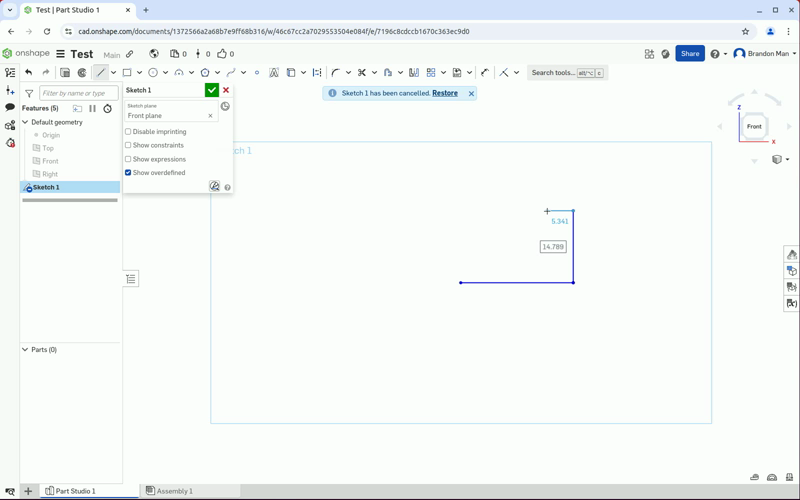
key_down(shift)
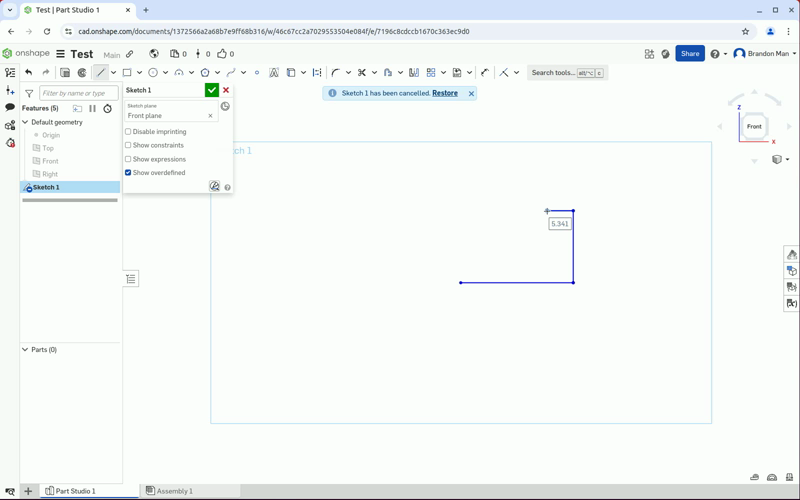
mouse_move(577, 210)
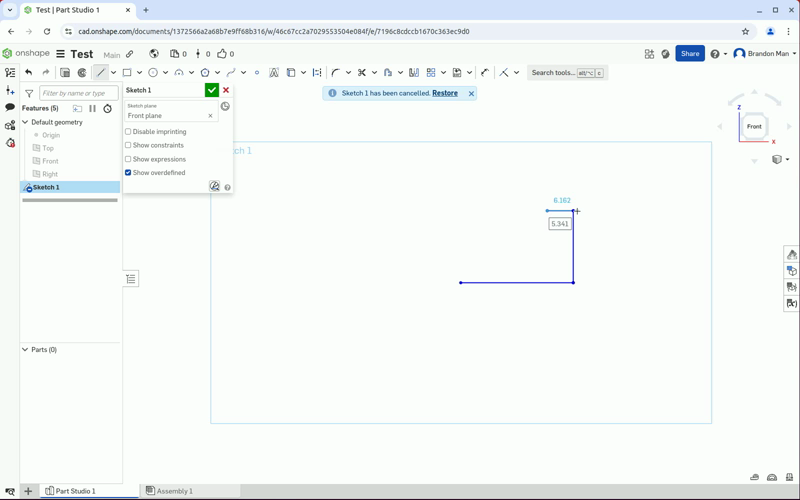
mouse_move(547, 250)
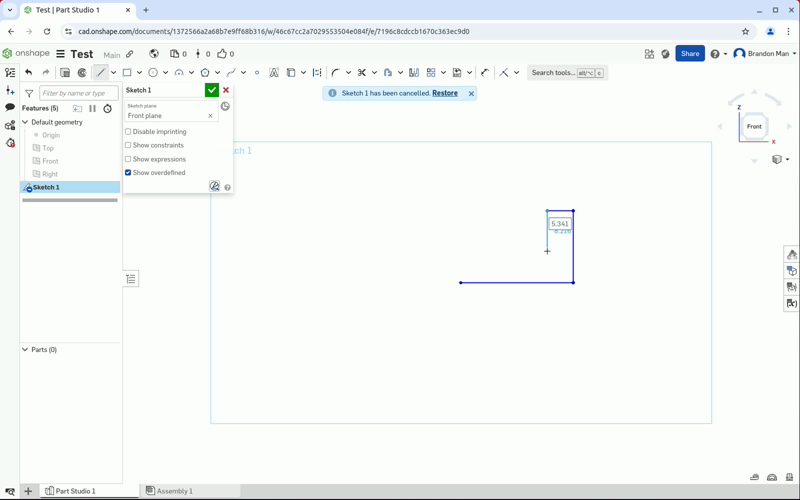
click(547, 250)
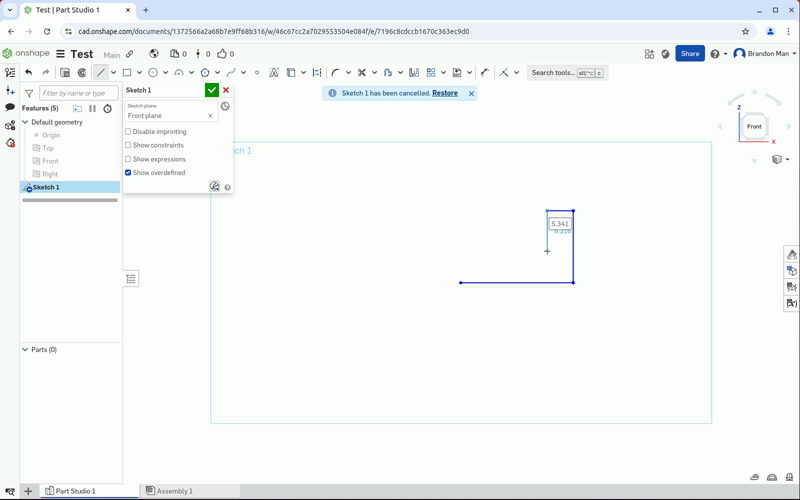
key_up(shift)
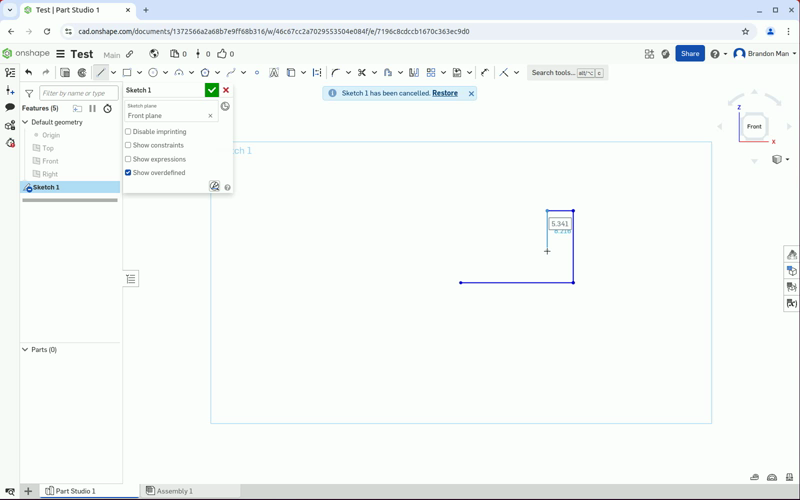
key_down(shift)
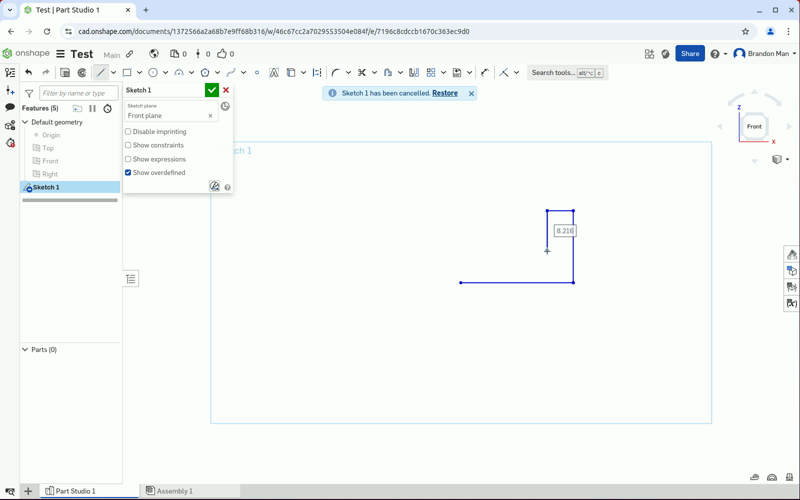
mouse_move(486, 250)
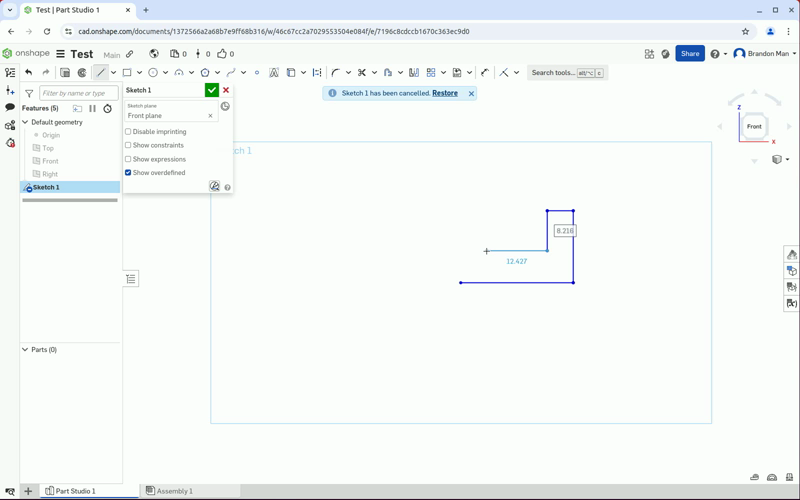
click(486, 250)
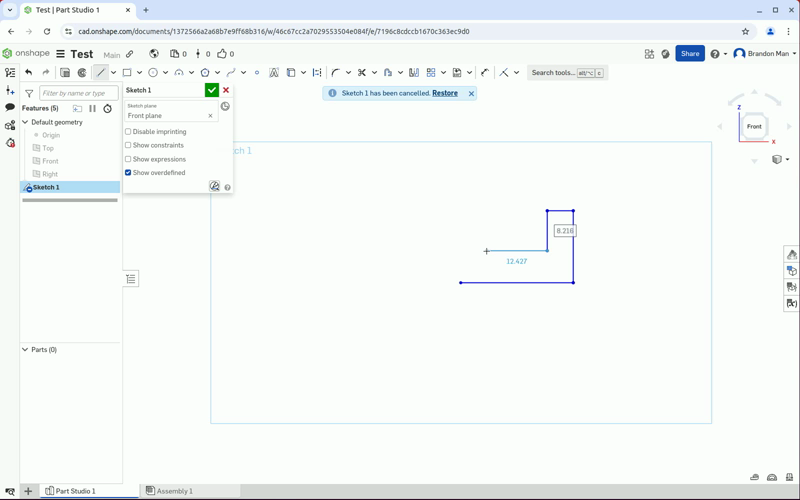
key_up(shift)
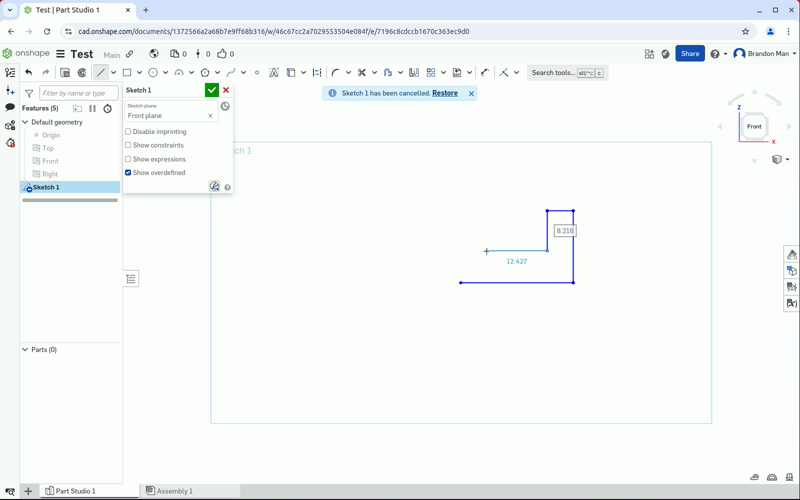
key_down(shift)
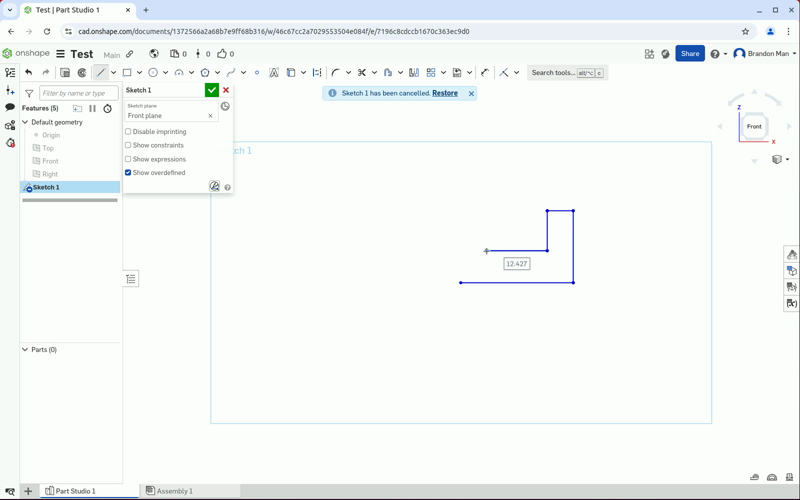
mouse_move(516, 250)
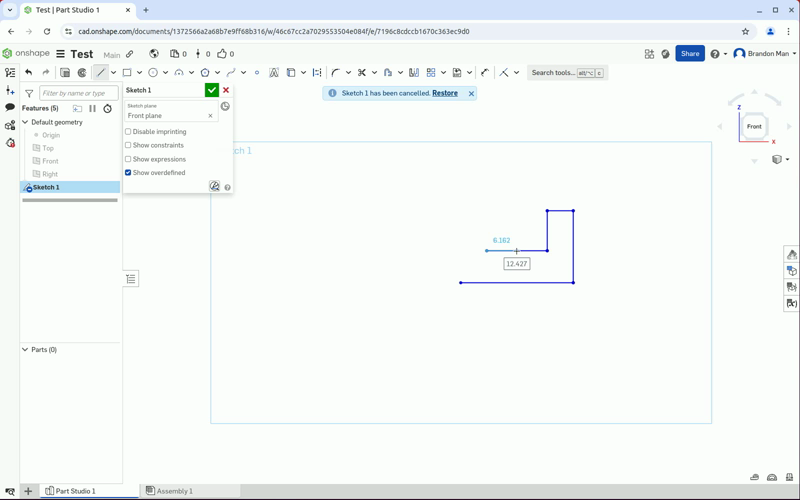
mouse_move(486, 210)
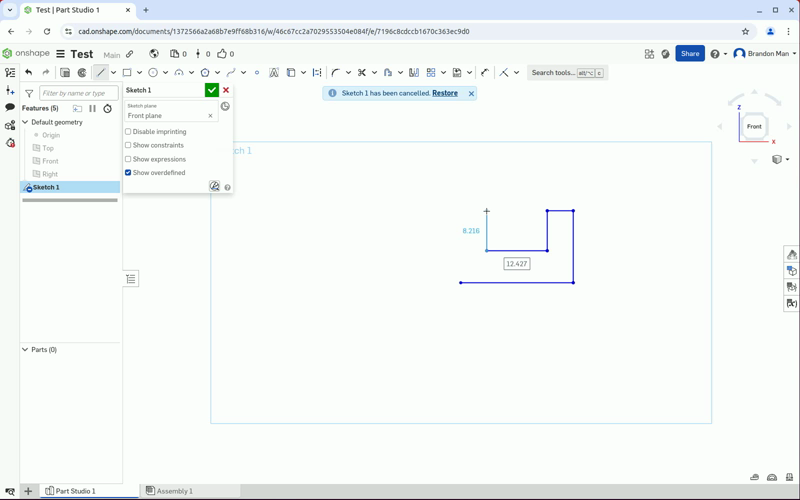
click(486, 210)
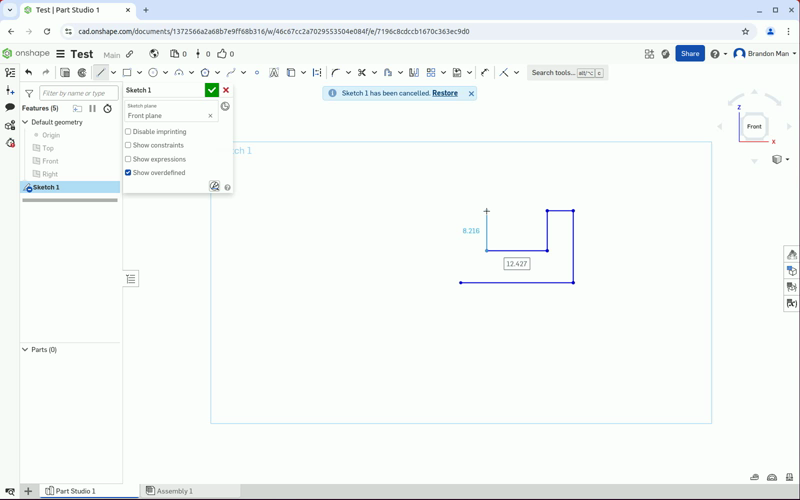
key_up(shift)
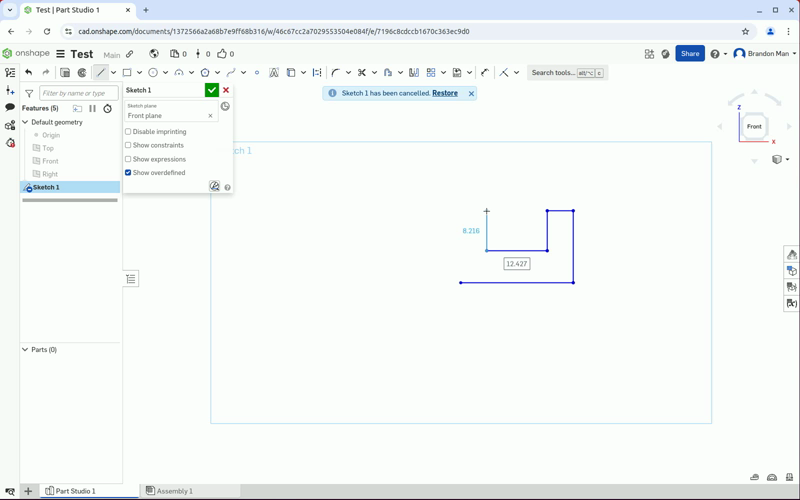
key_down(shift)
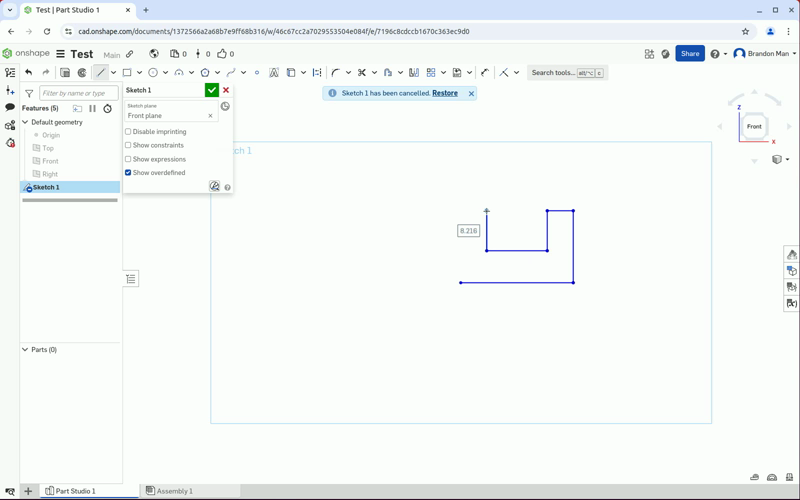
mouse_move(516, 210)
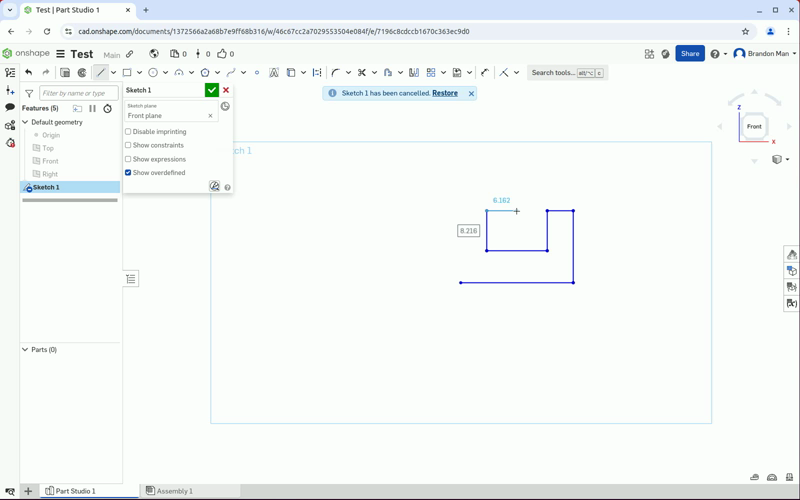
mouse_move(460, 210)
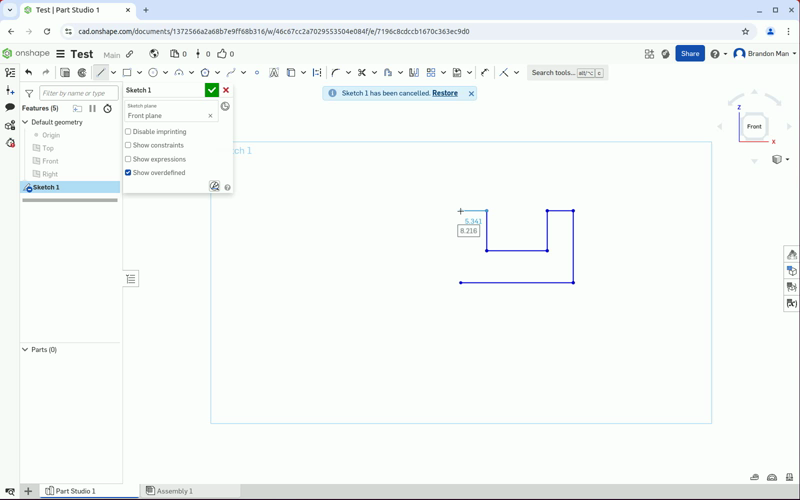
click(460, 210)
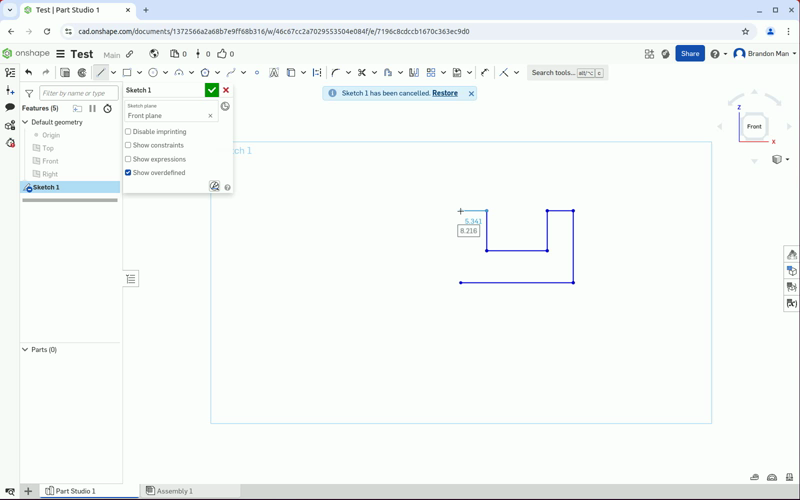
key_up(shift)
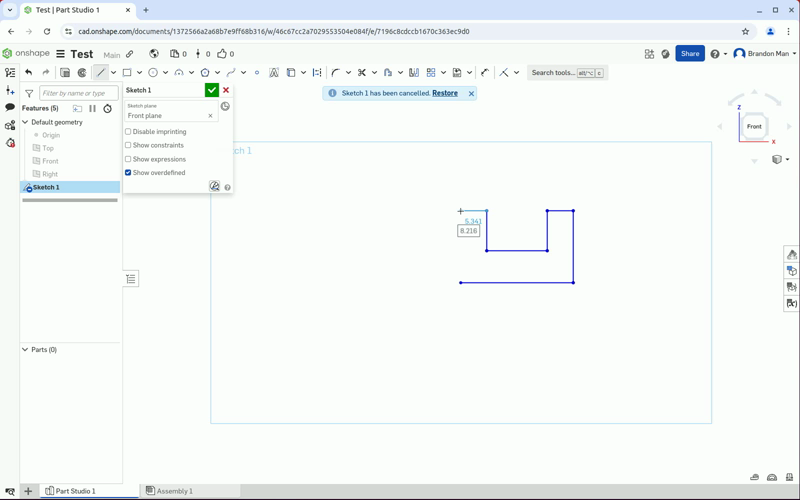
key_down(shift)
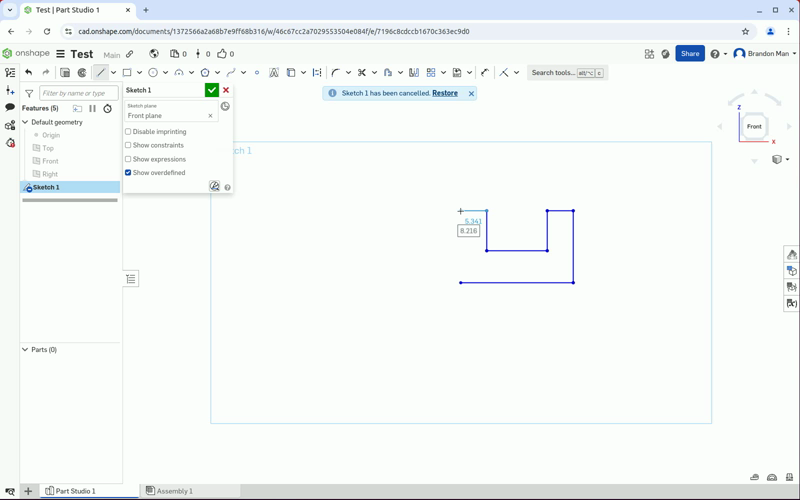
mouse_move(460, 282)
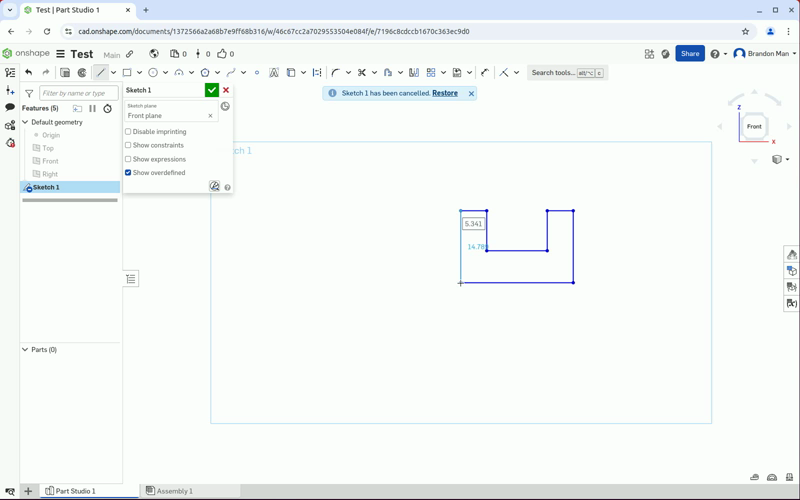
key_up(shift)
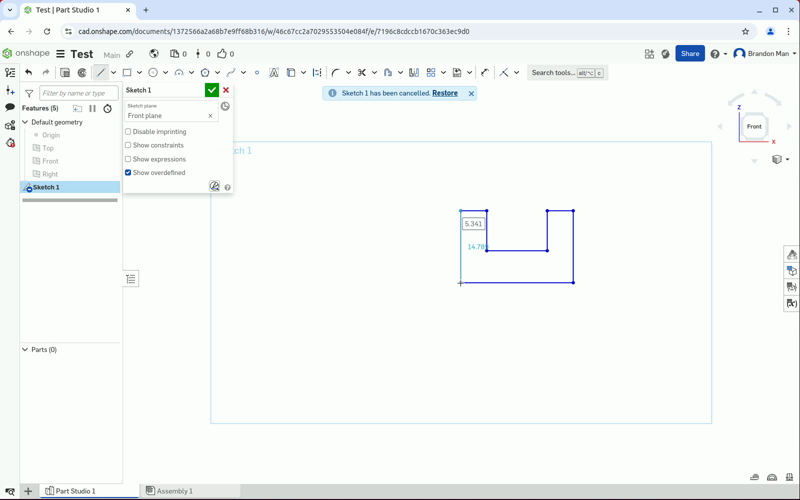
click(460, 282)
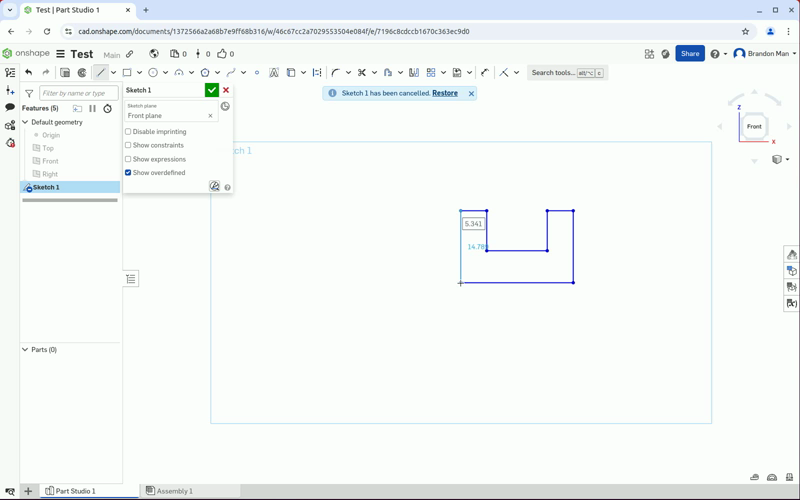
key(esc)
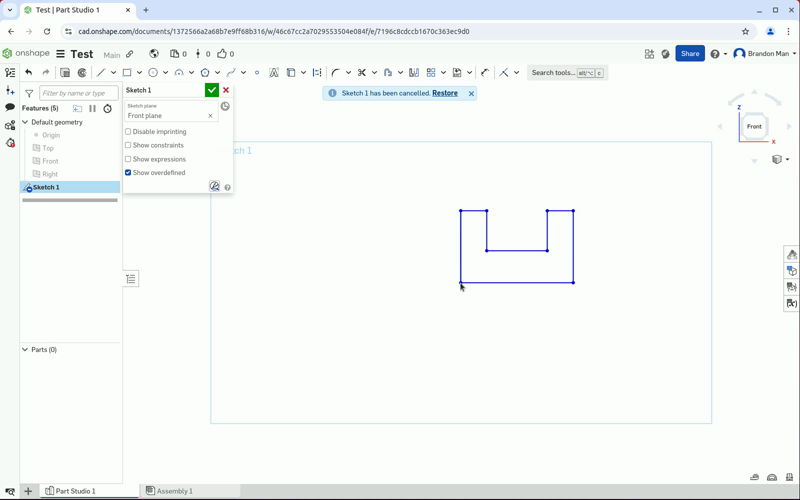
mouse_move(517, 257)
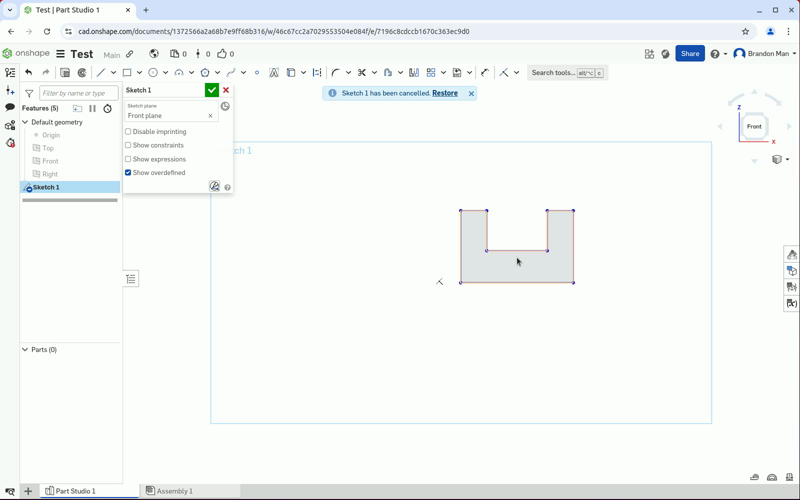
click(517, 257)
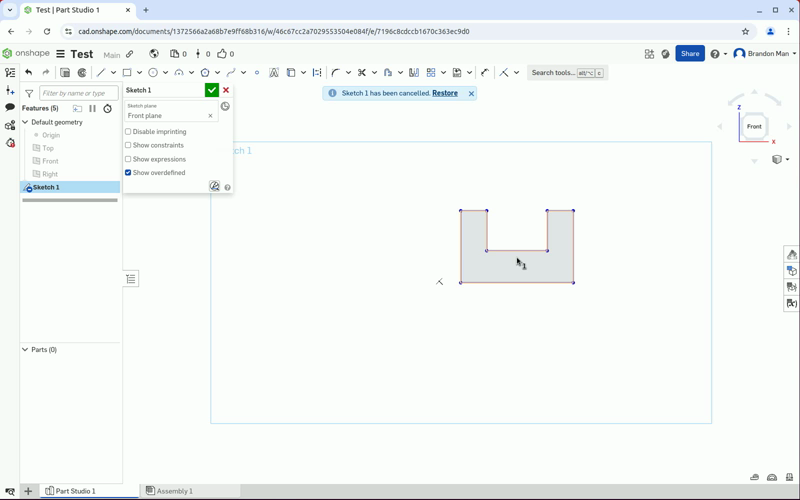
mouse_move(73, 352)
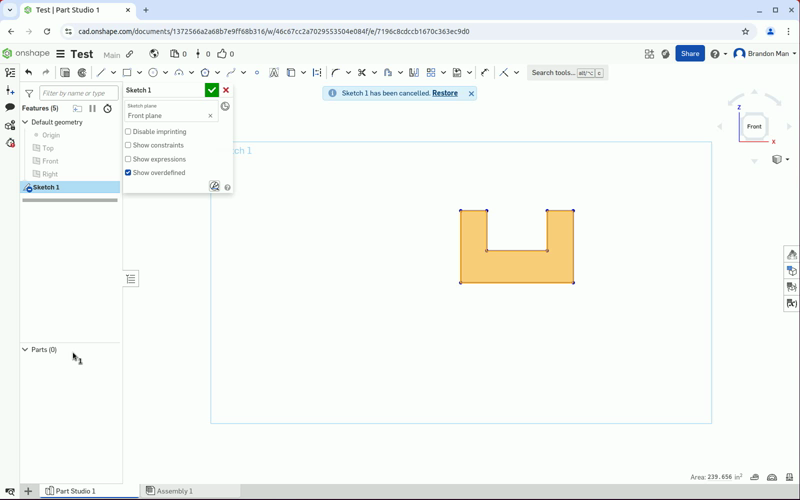
key(shift+y)
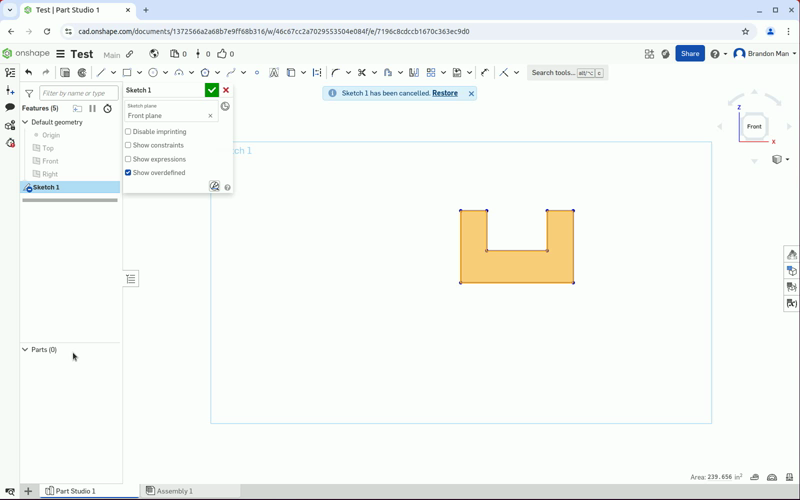
key(shift+e)
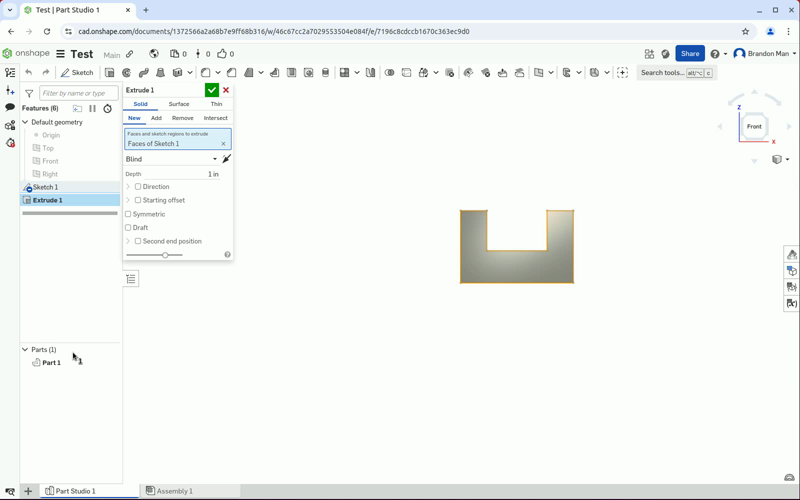
mouse_move(143, 106)
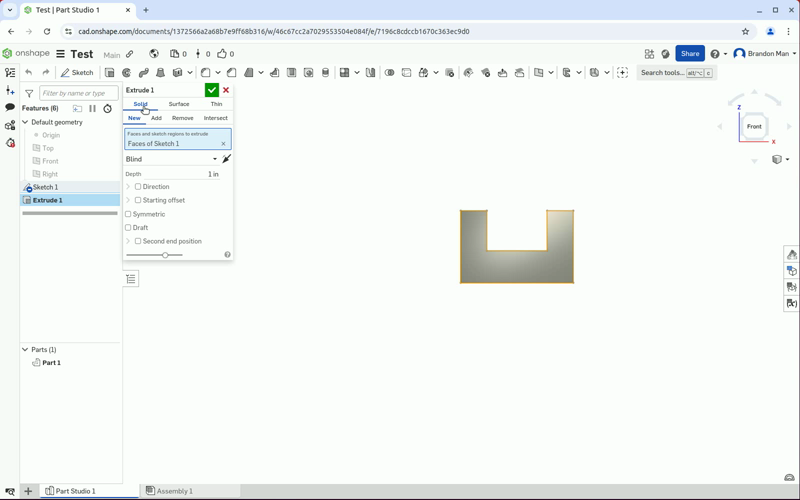
click(143, 106)
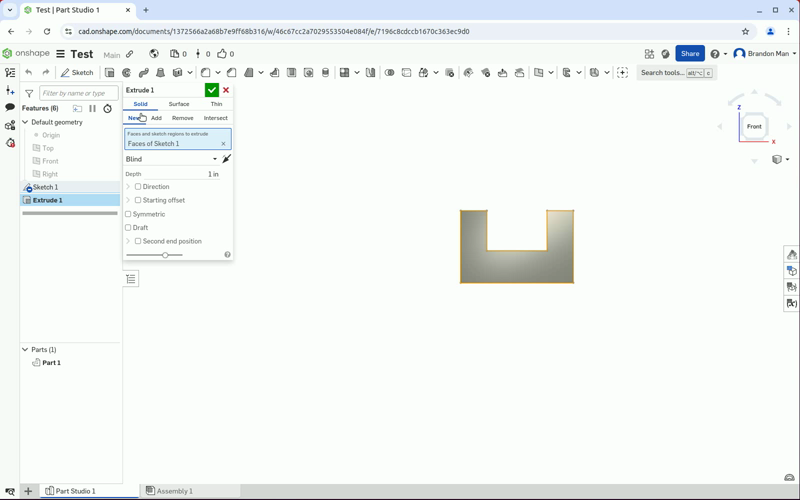
mouse_move(137, 120)
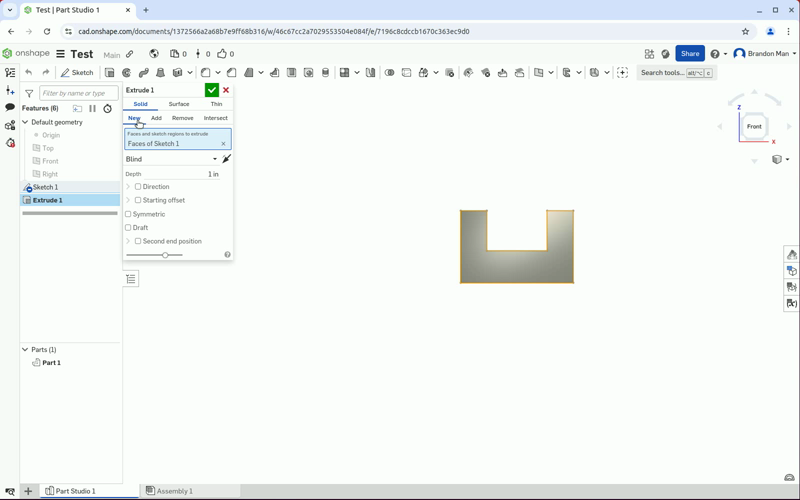
click(137, 120)
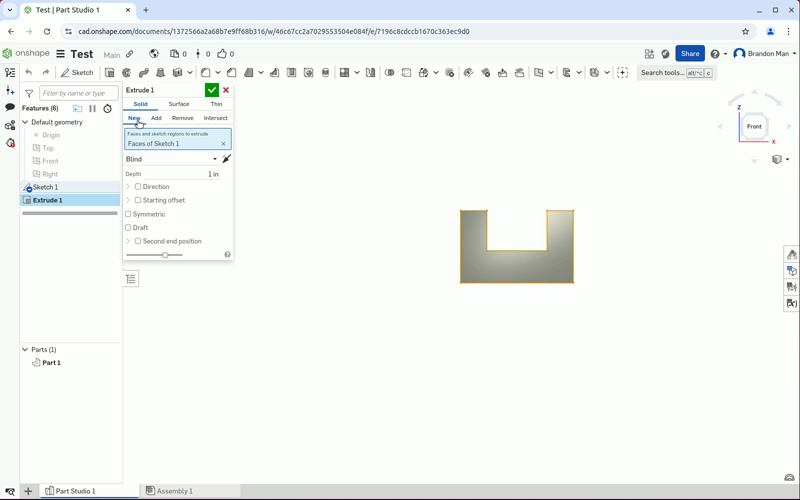
key(tab, 4)
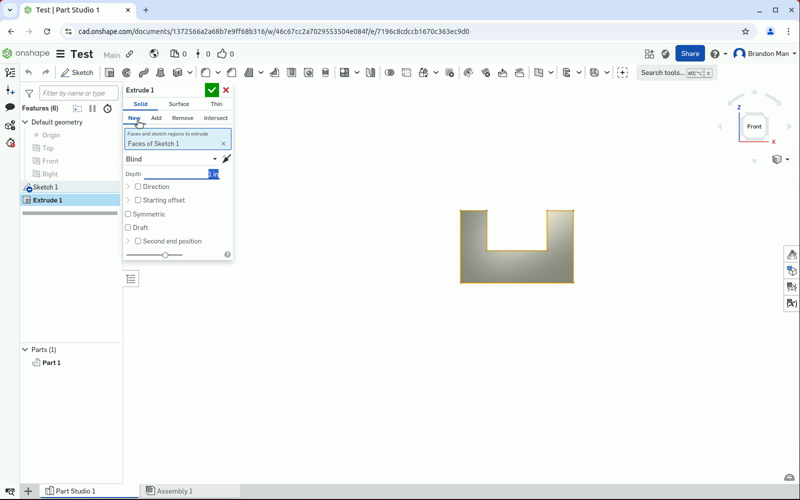
text(-21.905)
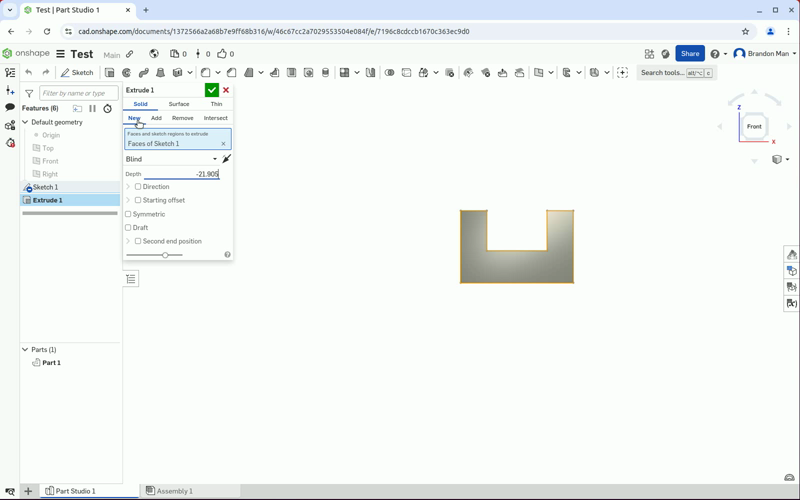
key(enter)
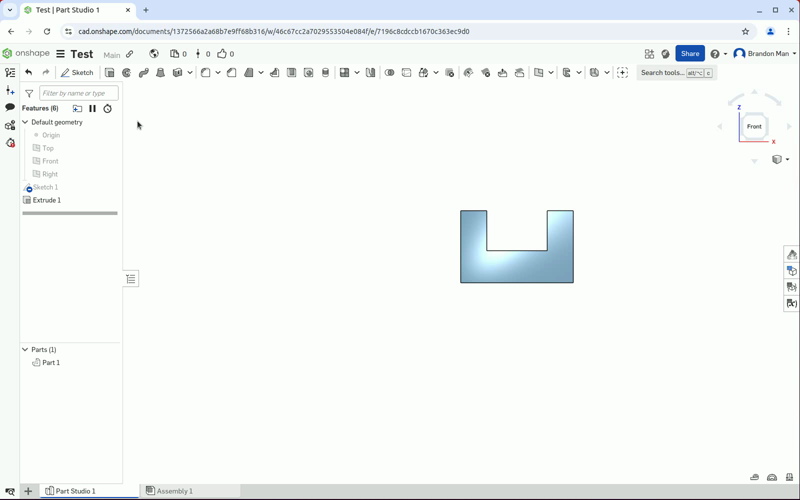
key(shift+h)
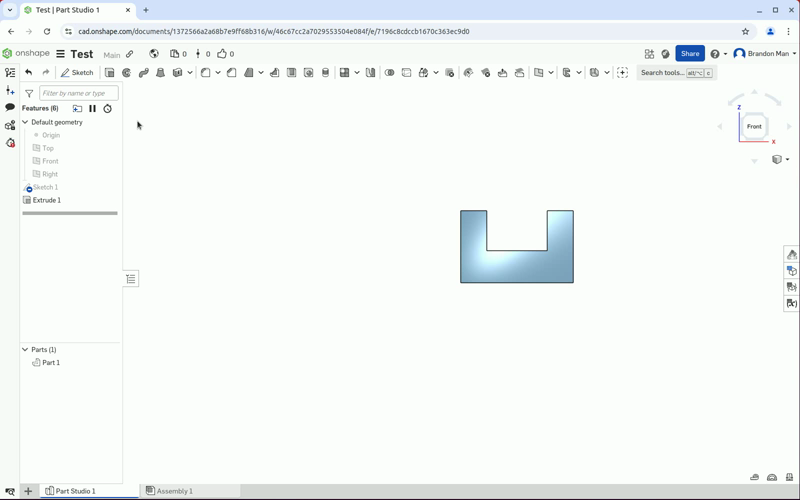
key(shift+h)
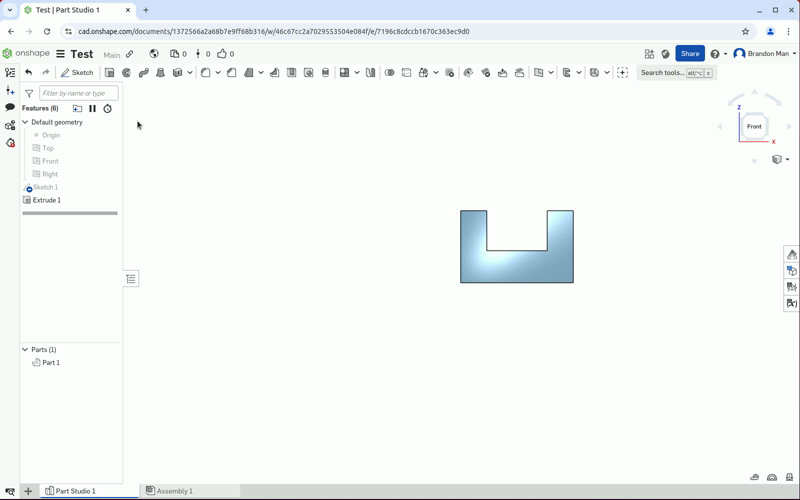
mouse_move(73, 189)
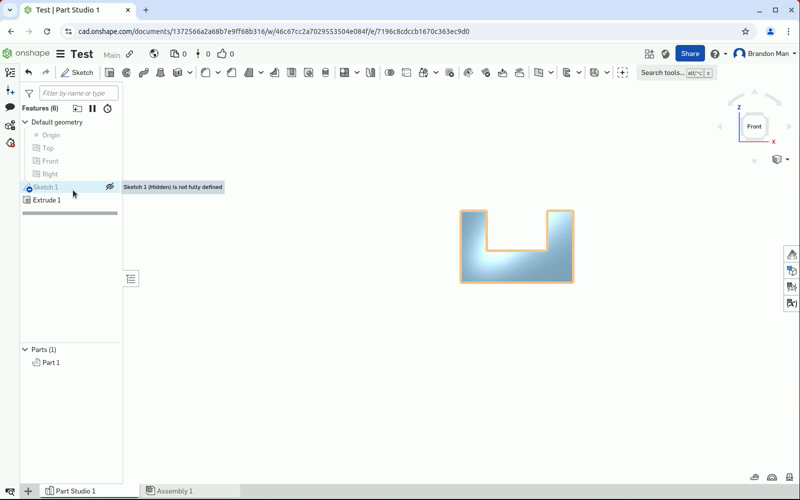
click(73, 189)
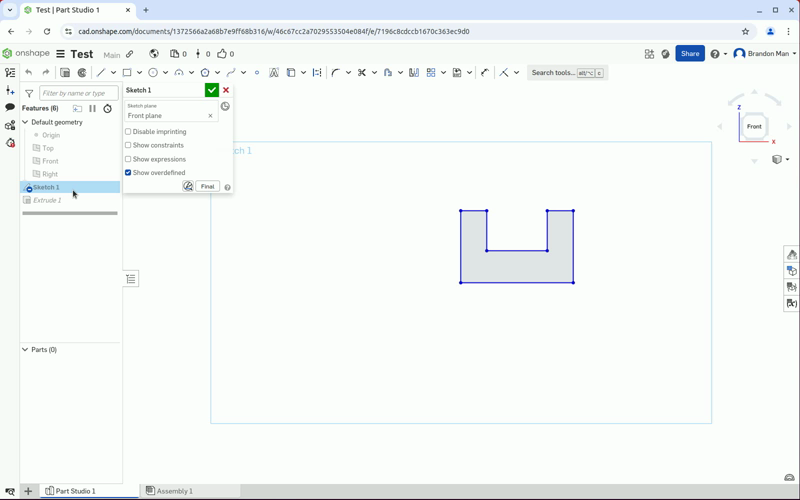
mouse_move(229, 92)
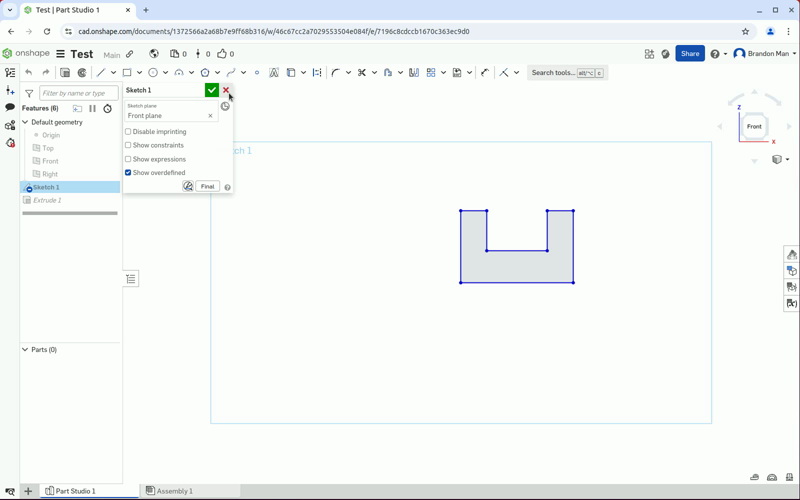
click(229, 92)
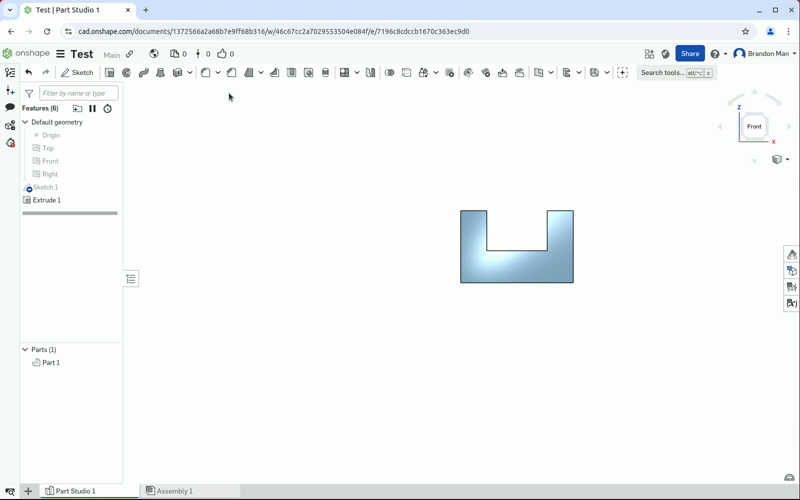
mouse_move(73, 352)
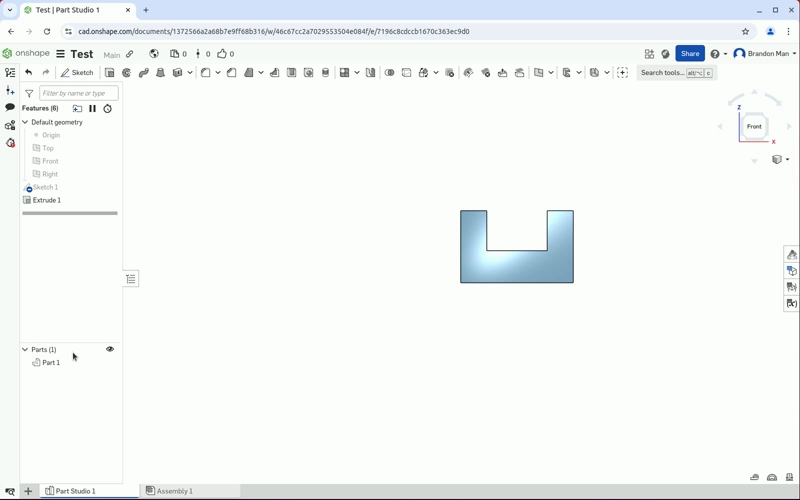
key(y)
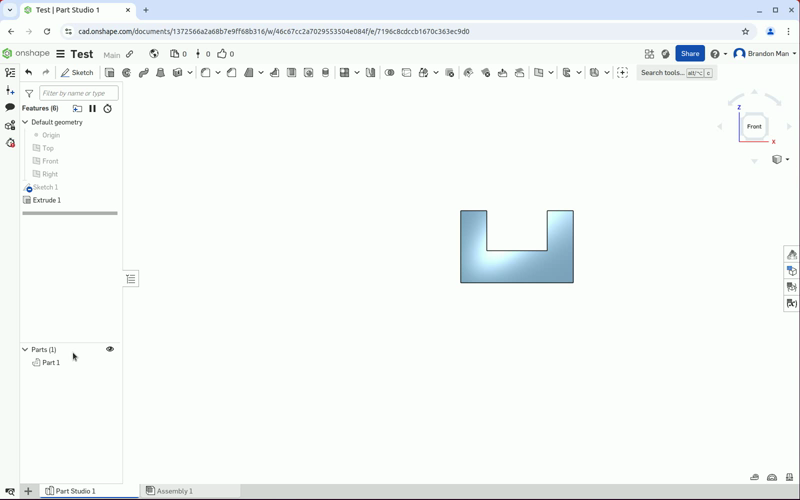
key(shift+p)
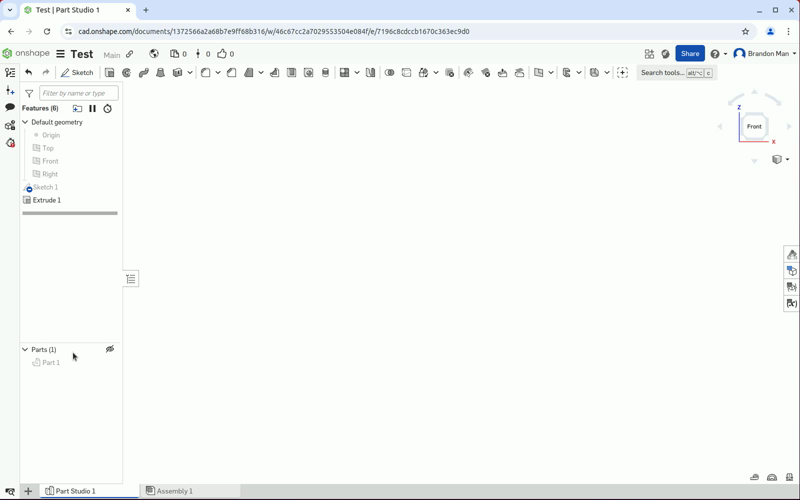
key(space)
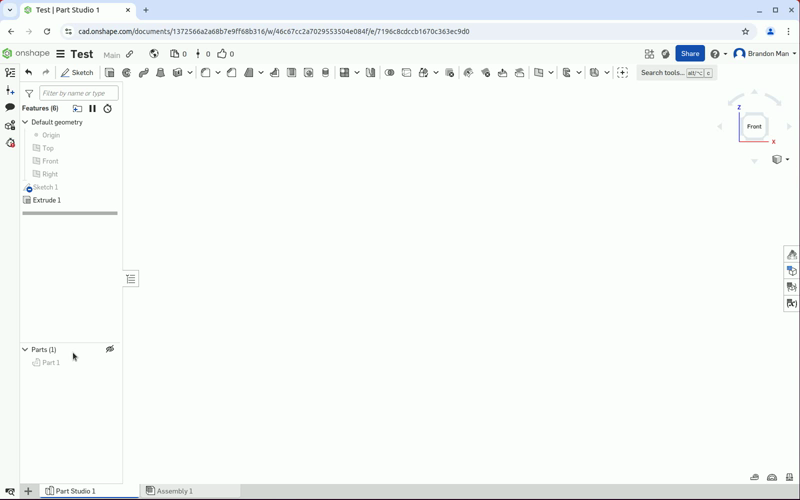
key_down(shift)
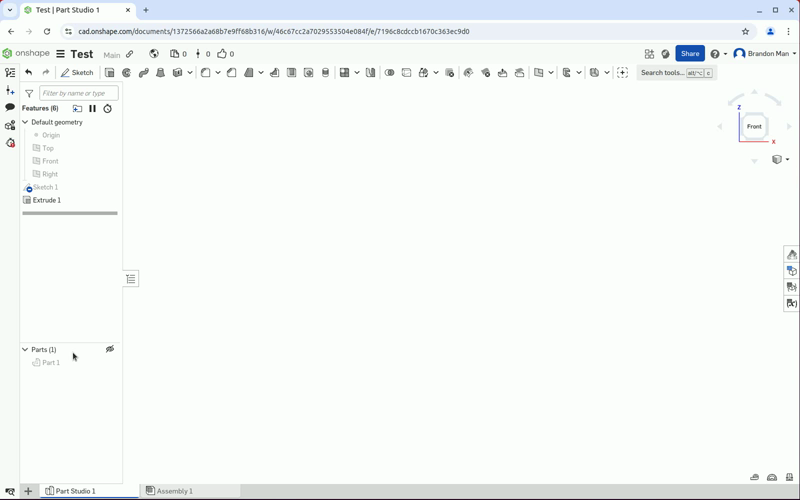
key(down)
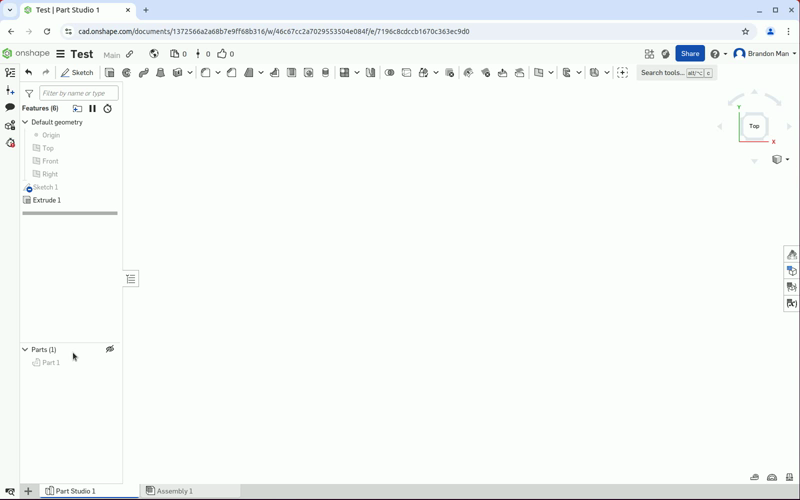
key_up(shift)
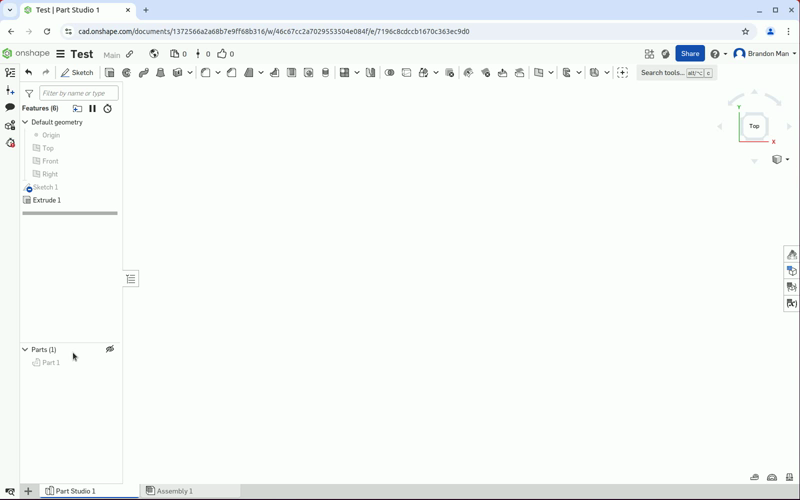
mouse_move(73, 352)
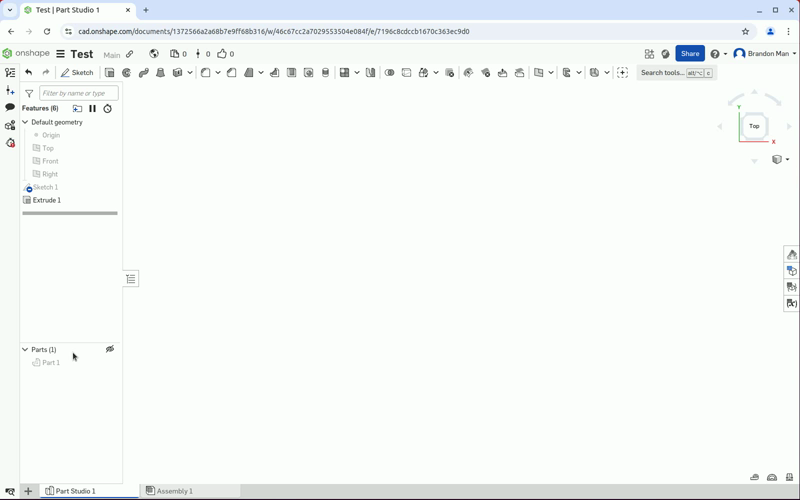
key(shift+y)
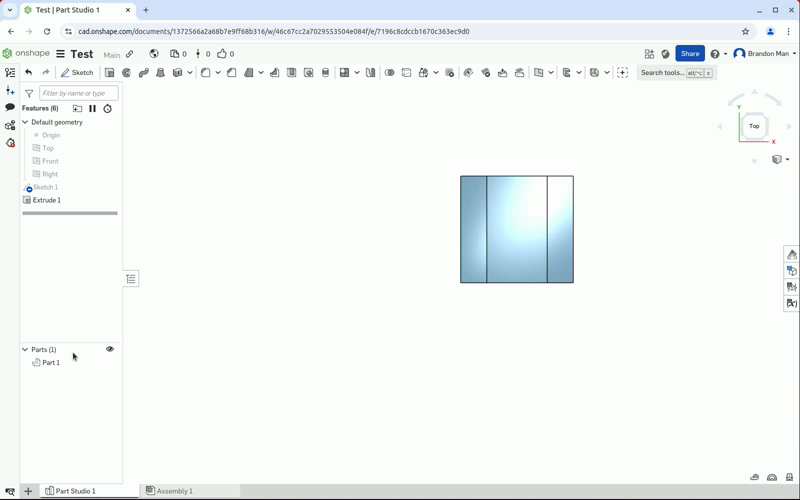
mouse_move(541, 75)
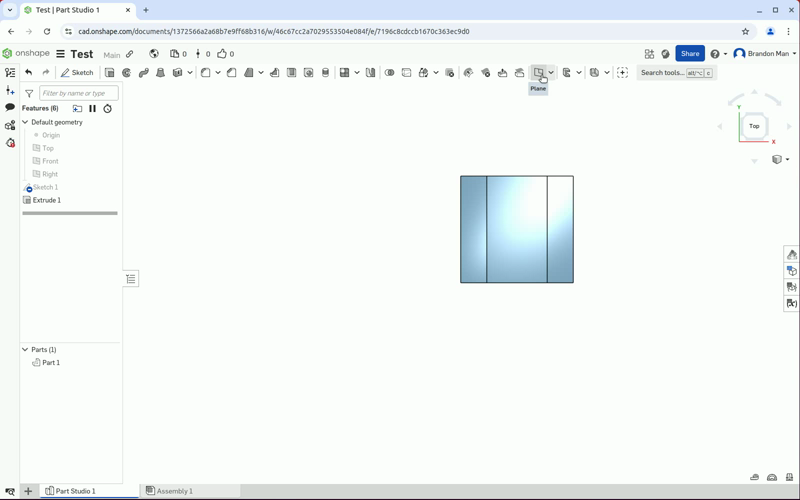
click(541, 75)
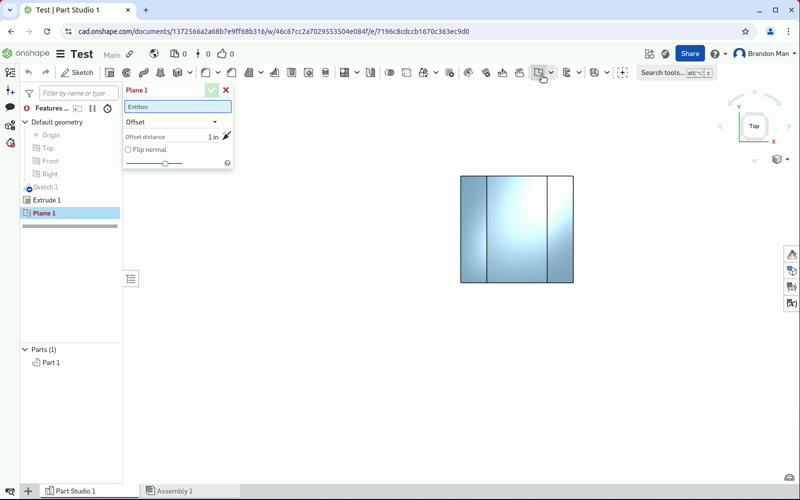
mouse_move(73, 150)
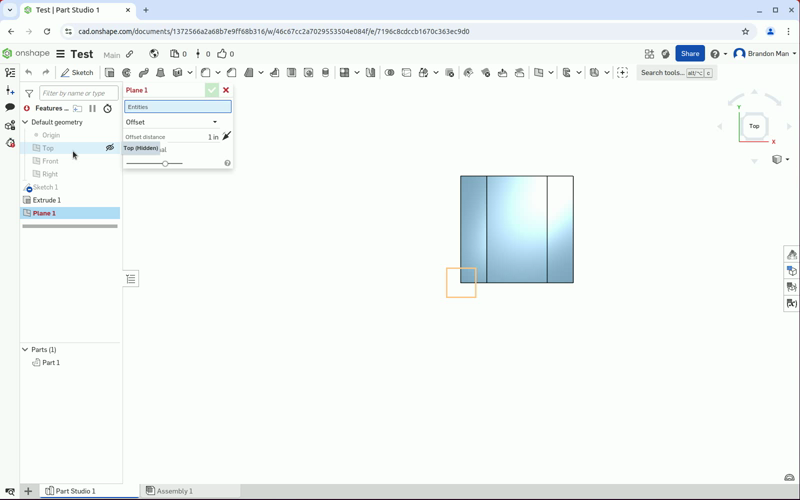
click(73, 150)
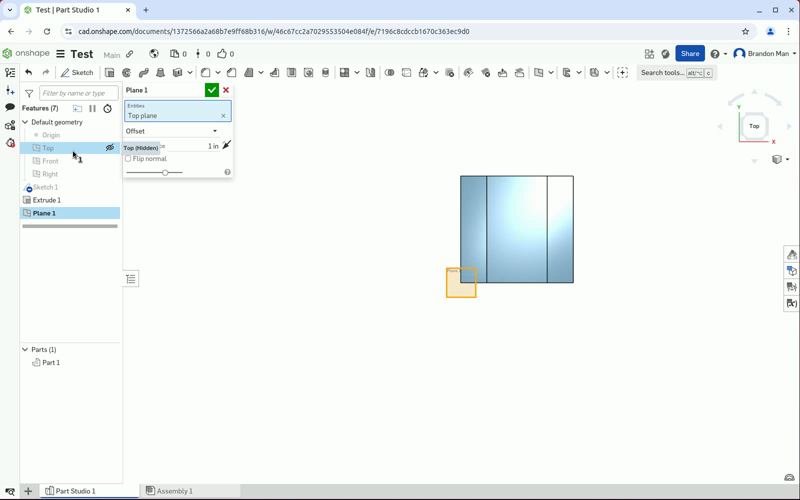
key(tab, 2)
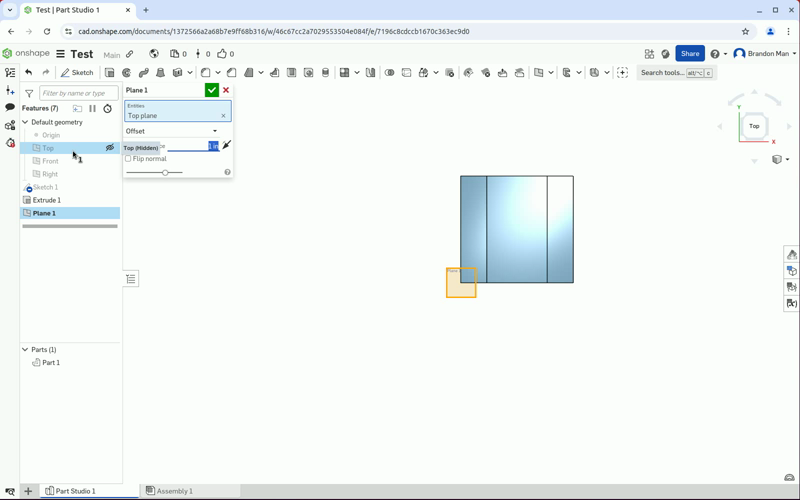
text(14.913)
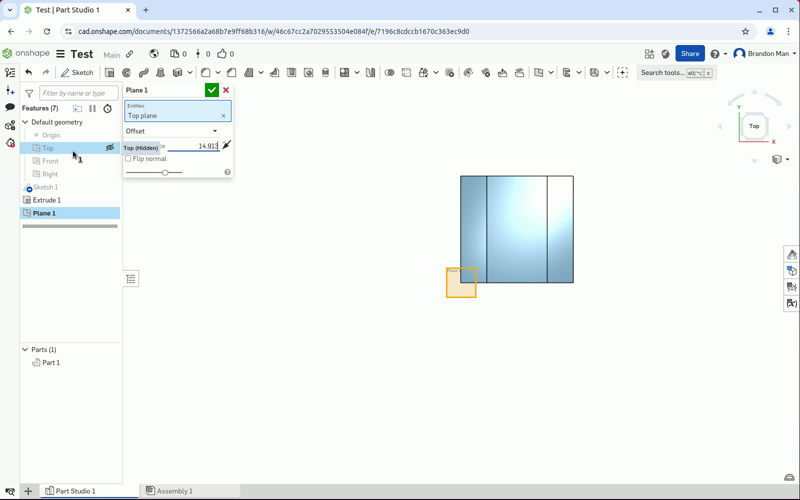
key(enter, 2)
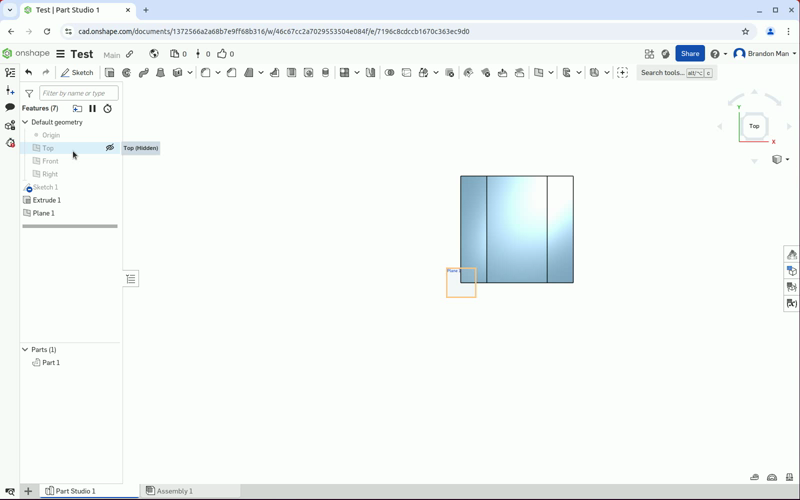
key(shift+s)
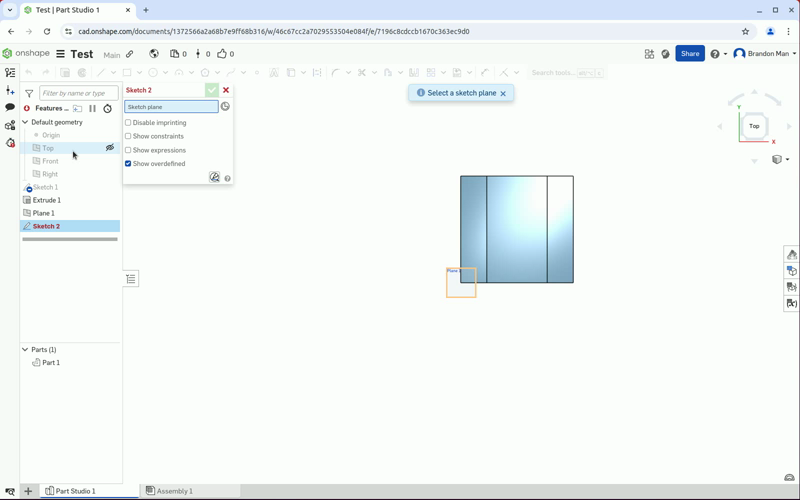
mouse_move(73, 215)
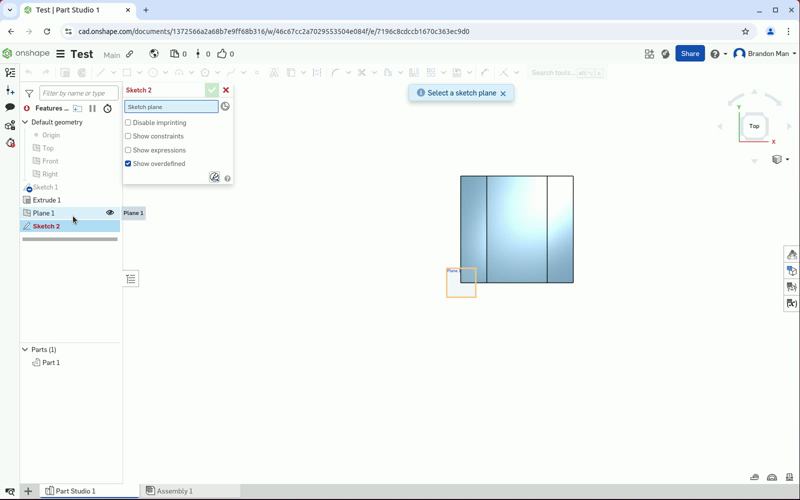
click(73, 215)
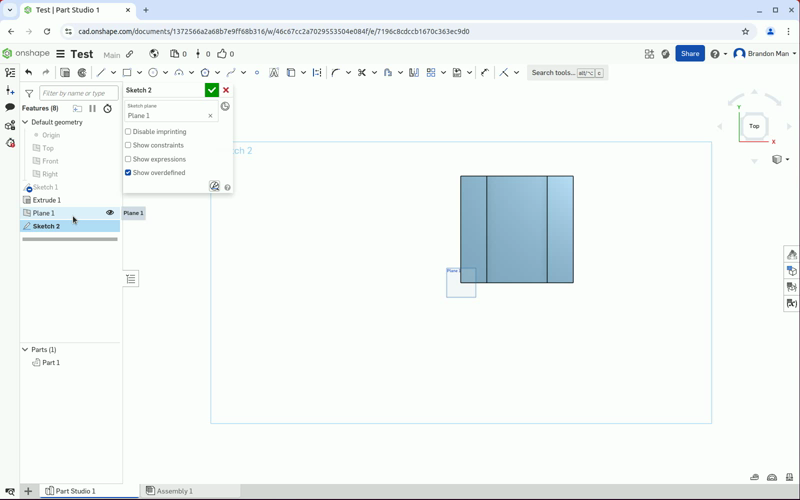
mouse_move(73, 352)
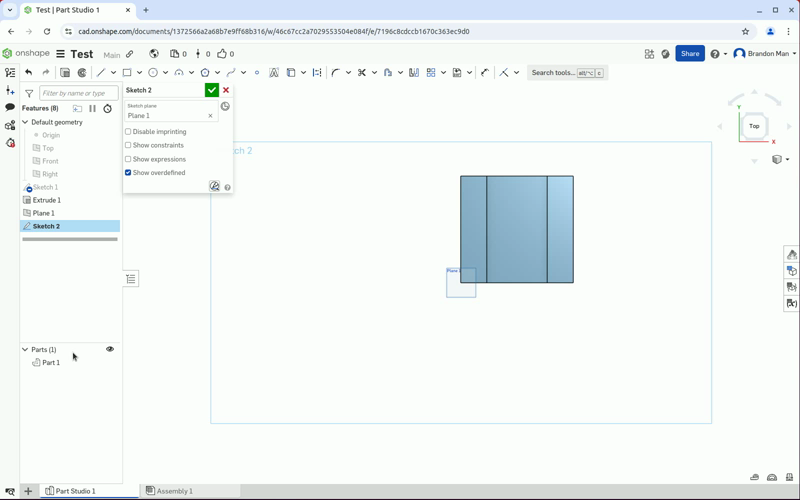
key(y)
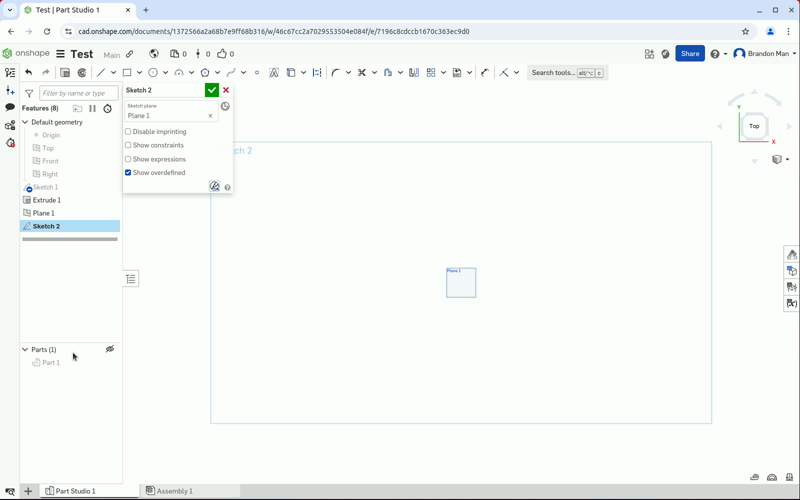
key(l)
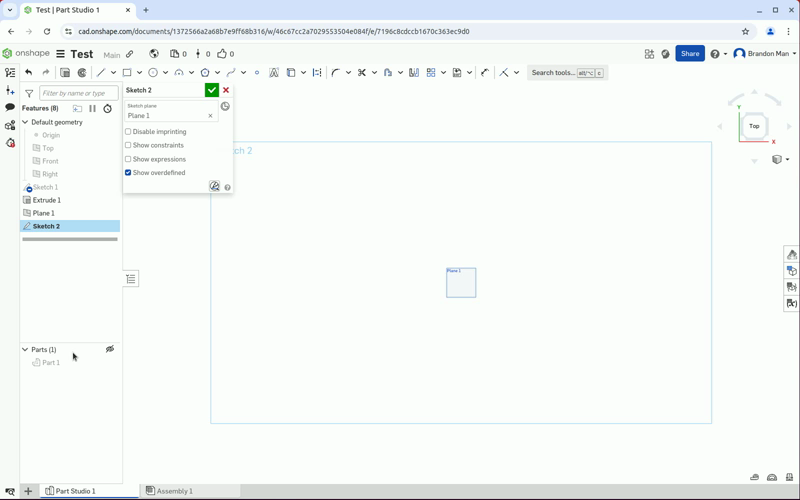
key_down(shift)
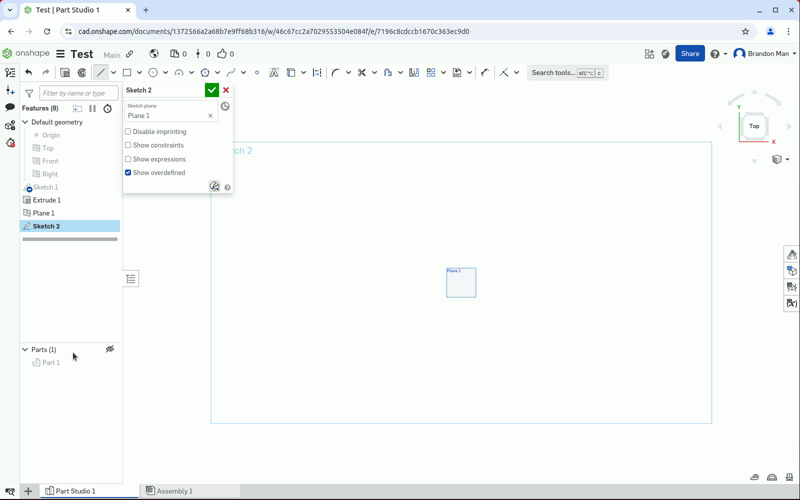
mouse_move(547, 262)
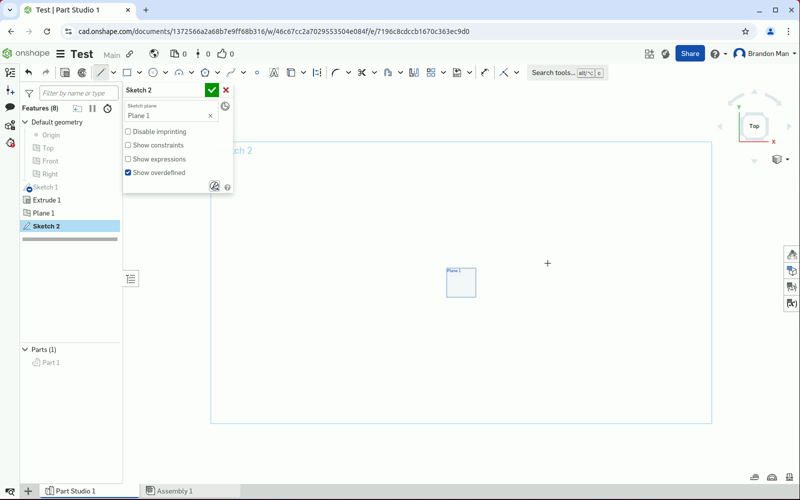
click(547, 262)
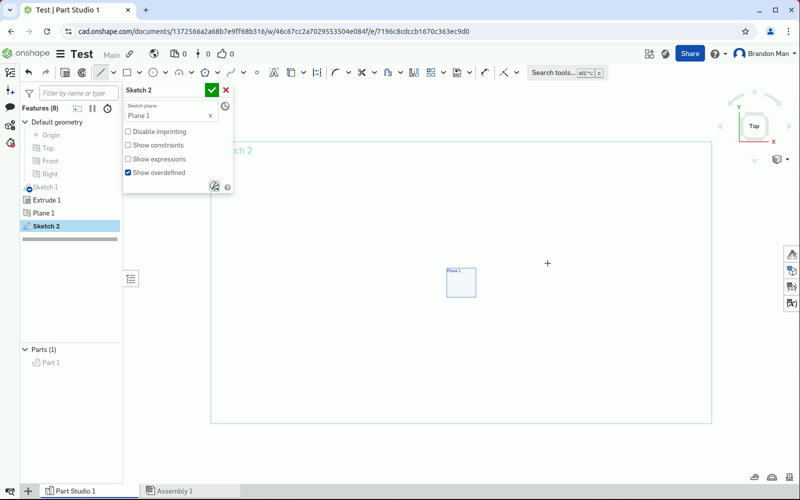
key_up(shift)
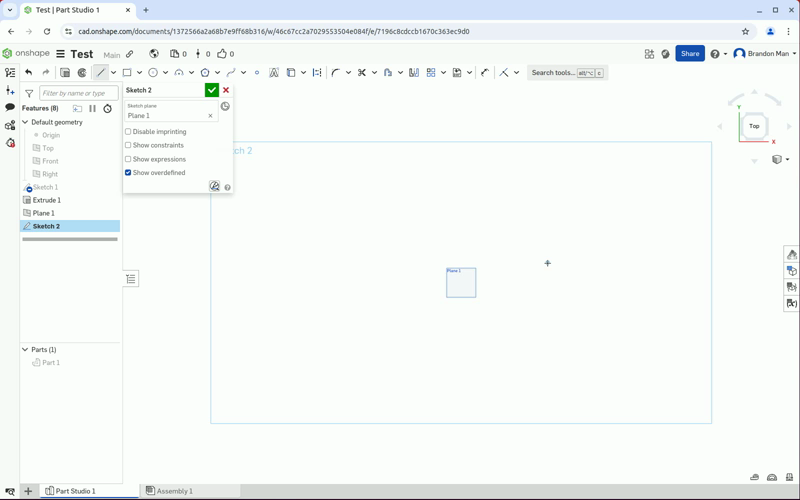
key_down(shift)
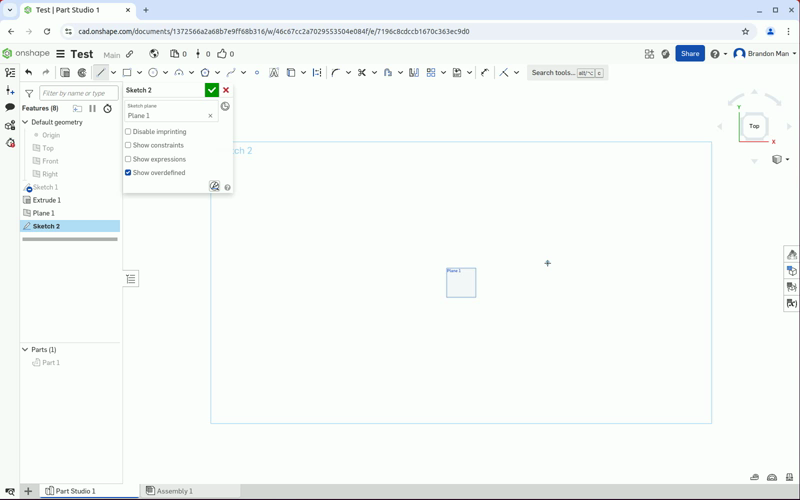
mouse_move(577, 262)
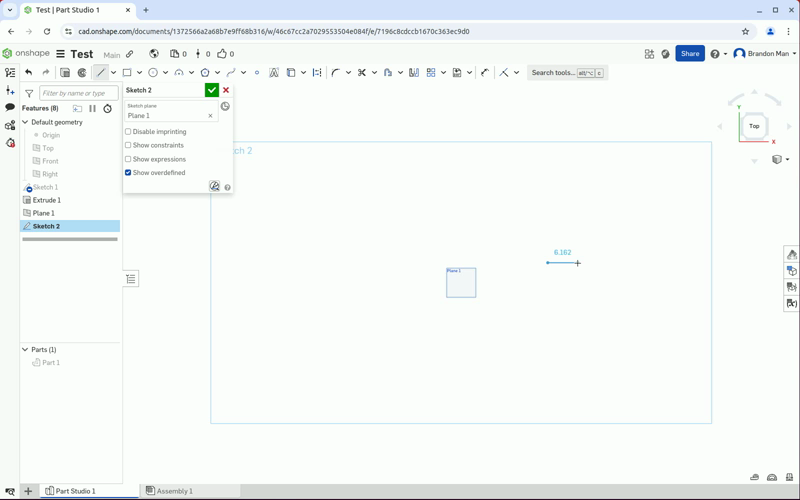
mouse_move(574, 262)
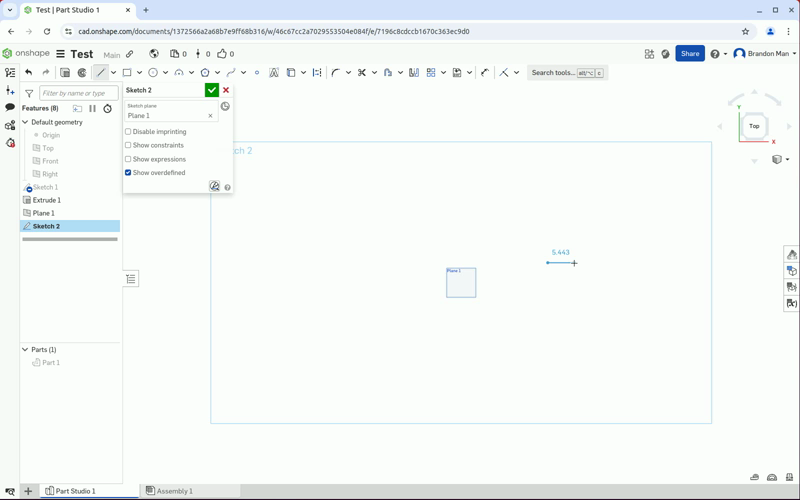
click(574, 262)
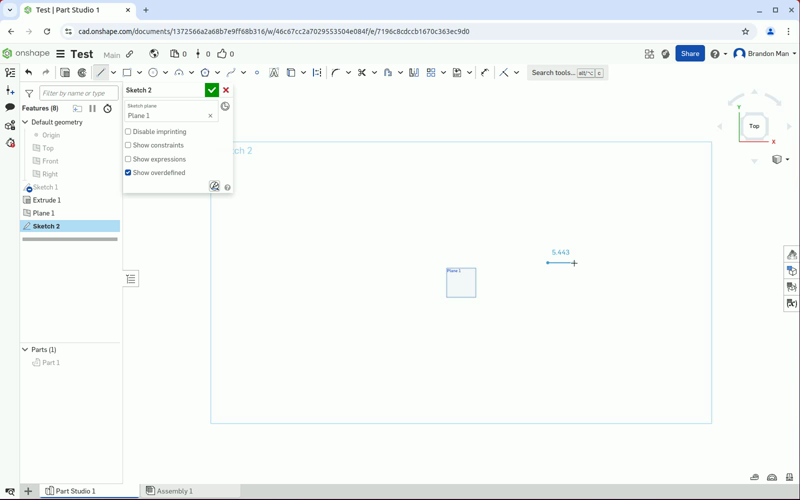
key_up(shift)
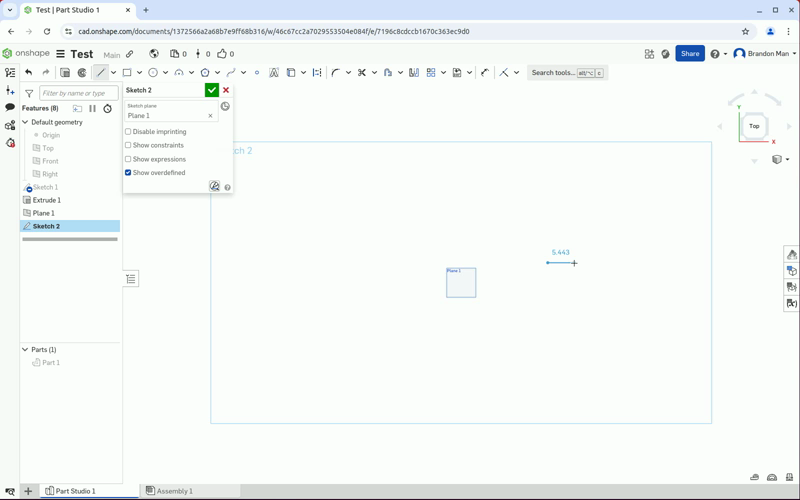
key_down(shift)
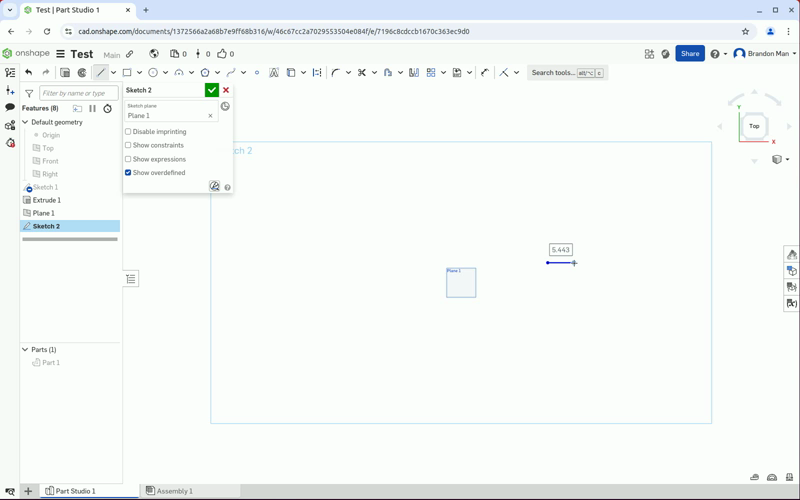
mouse_move(589, 262)
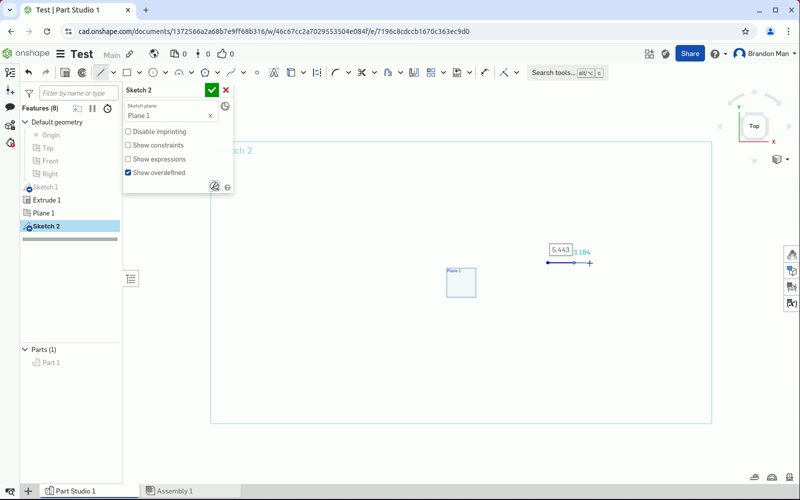
mouse_move(574, 239)
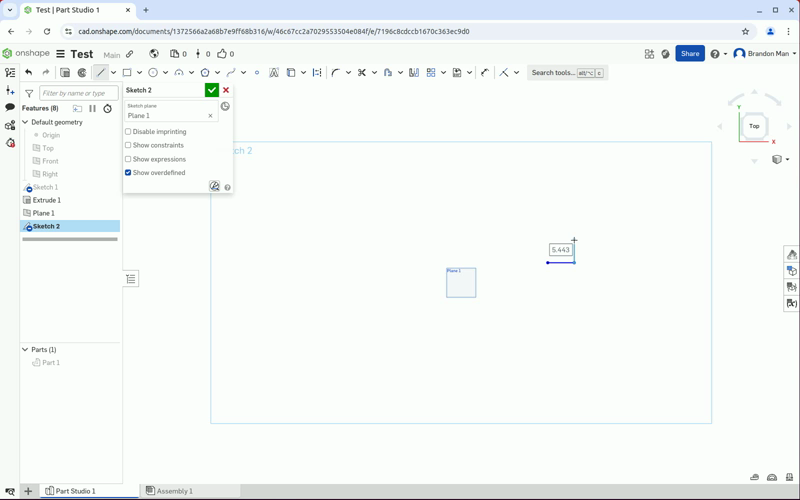
click(574, 239)
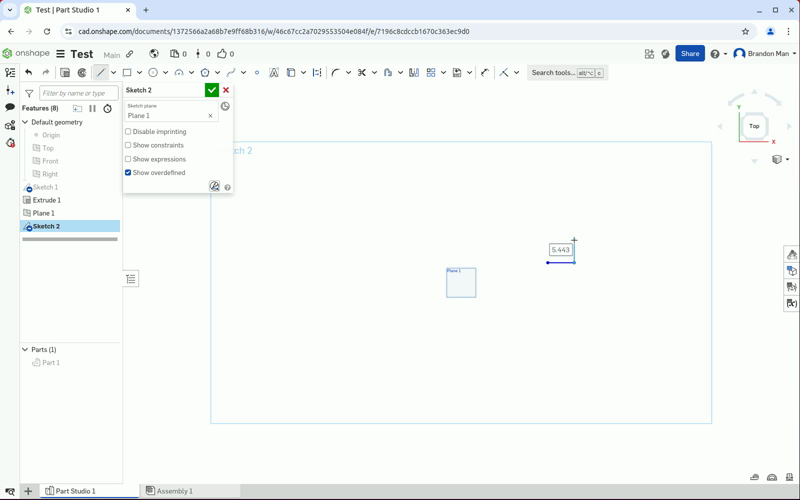
key_up(shift)
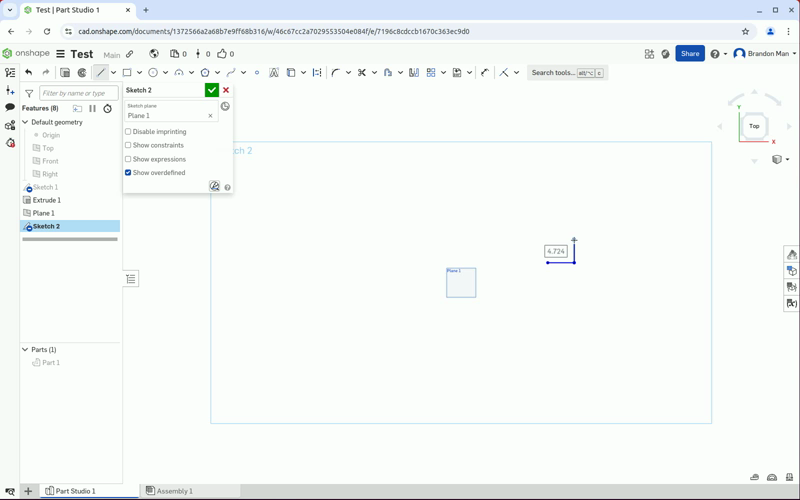
key_down(shift)
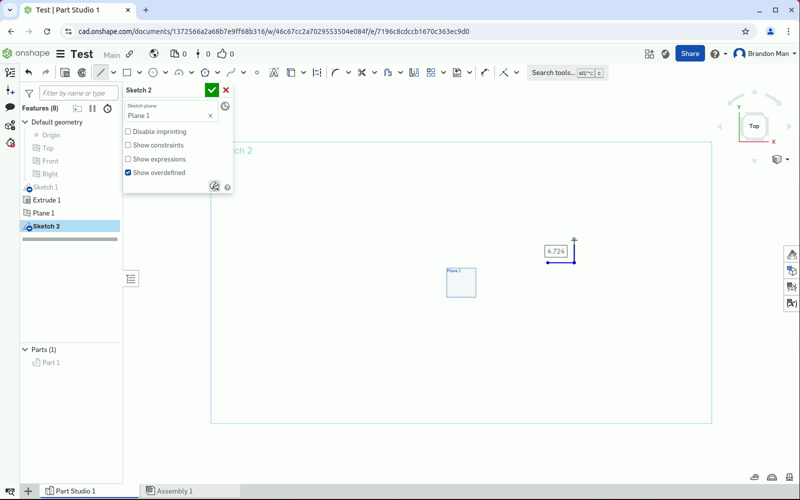
mouse_move(589, 239)
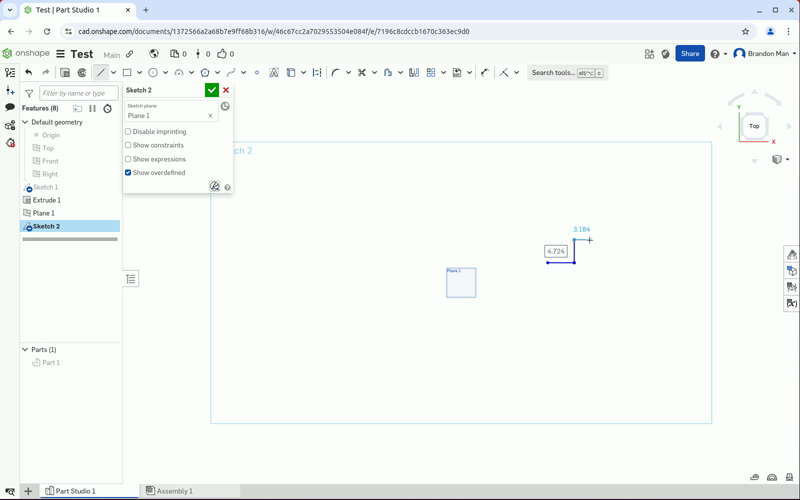
mouse_move(547, 239)
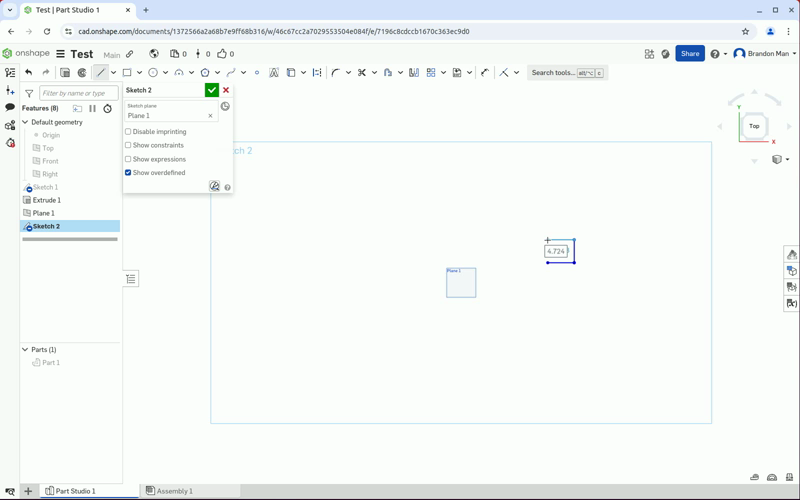
click(547, 239)
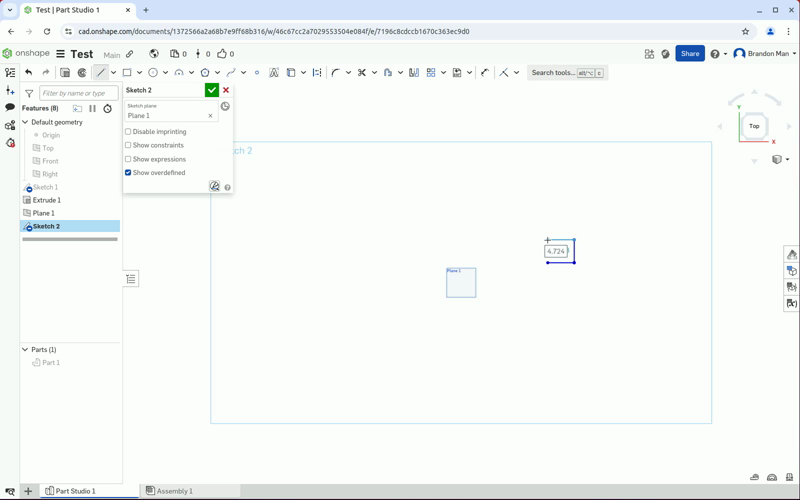
key_up(shift)
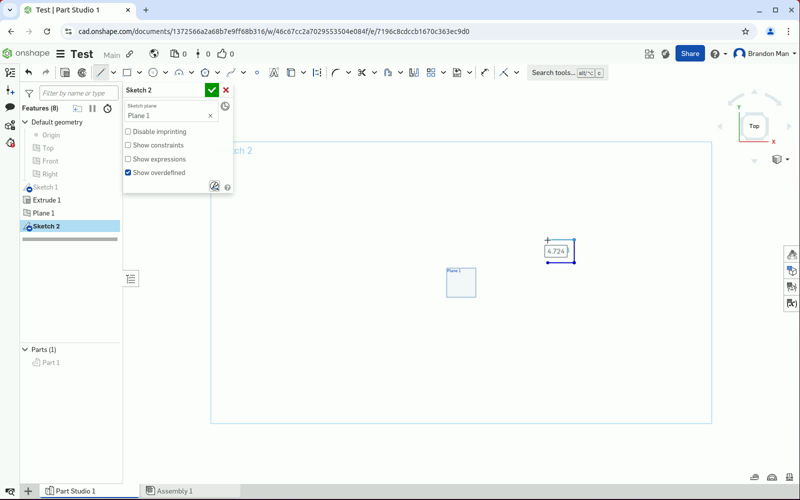
mouse_move(577, 239)
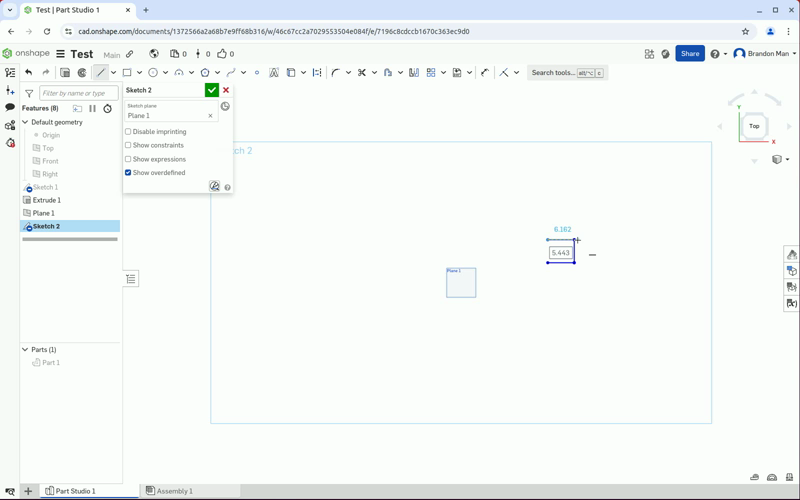
key_down(shift)
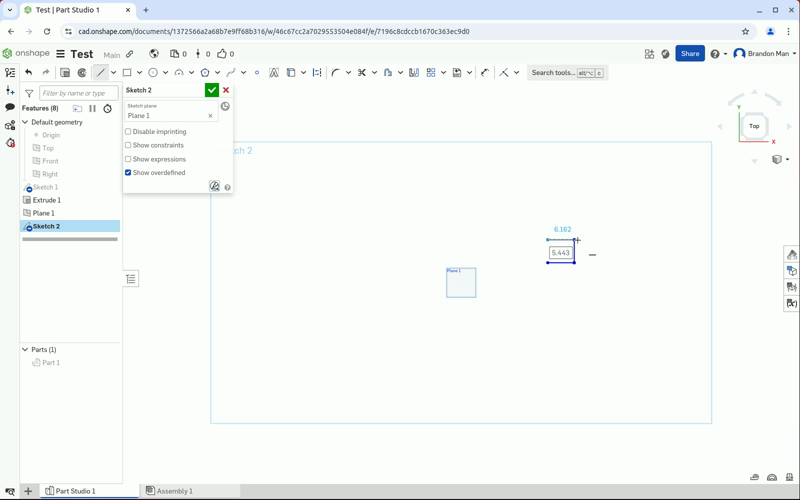
mouse_move(547, 262)
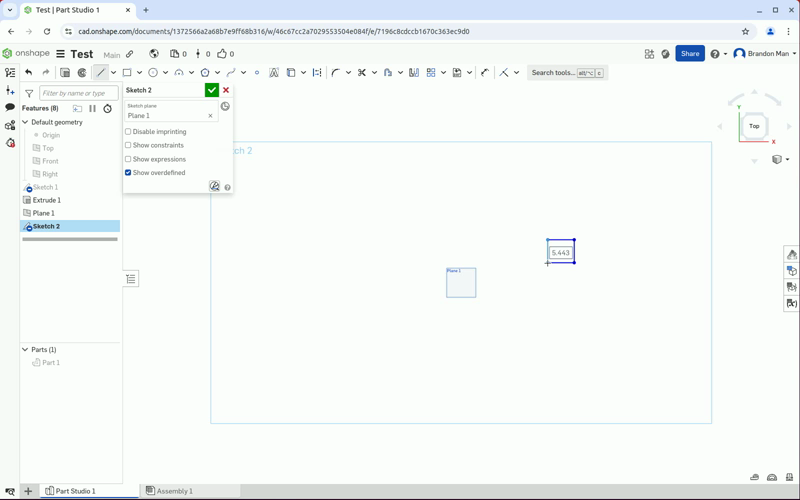
key_up(shift)
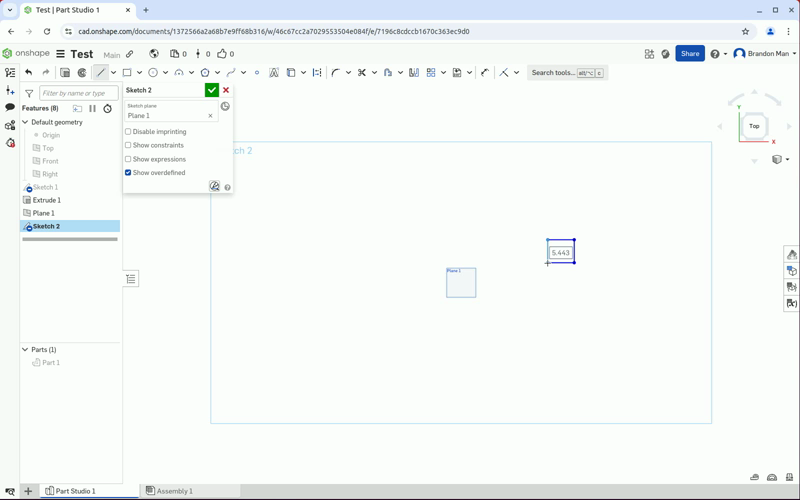
click(547, 262)
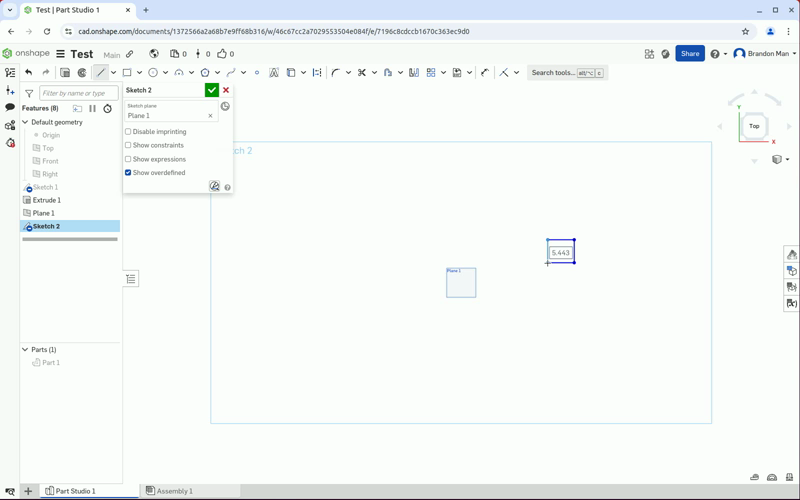
key(esc)
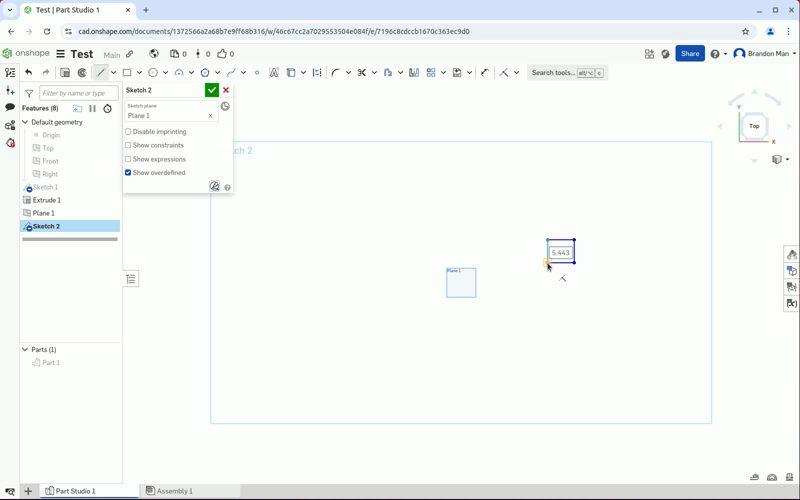
mouse_move(552, 251)
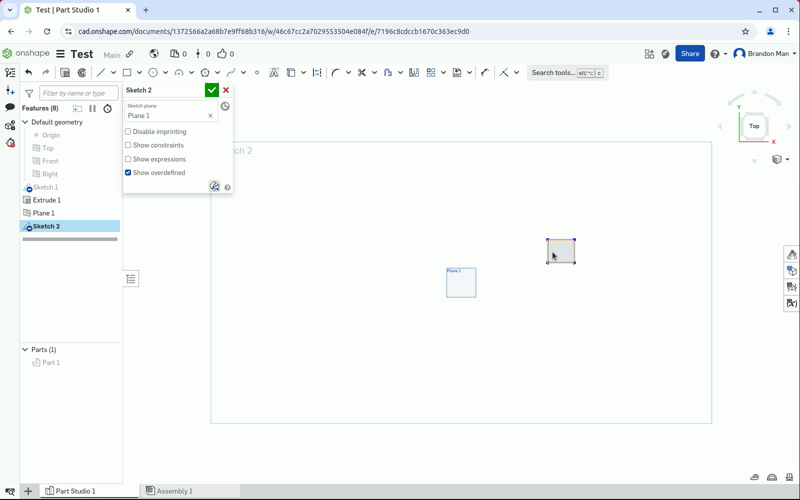
scroll(6)
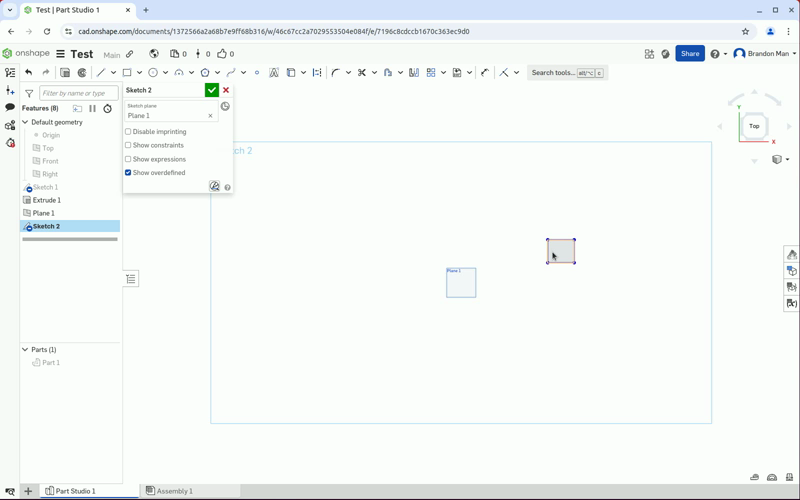
scroll(6)
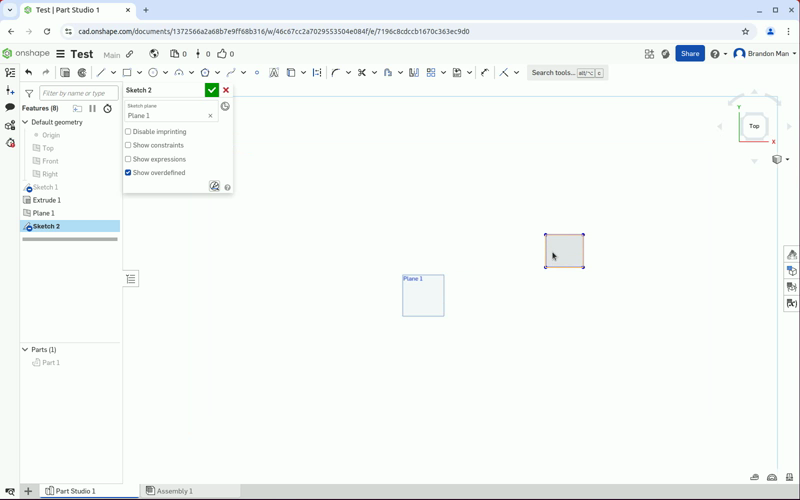
scroll(6)
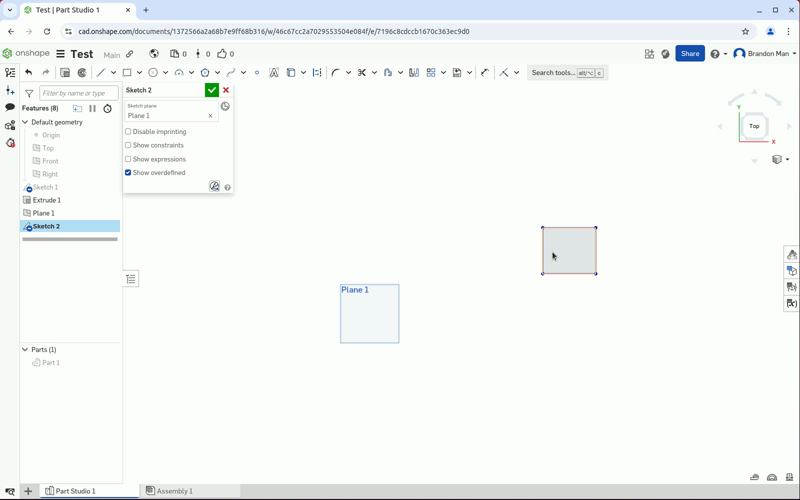
scroll(6)
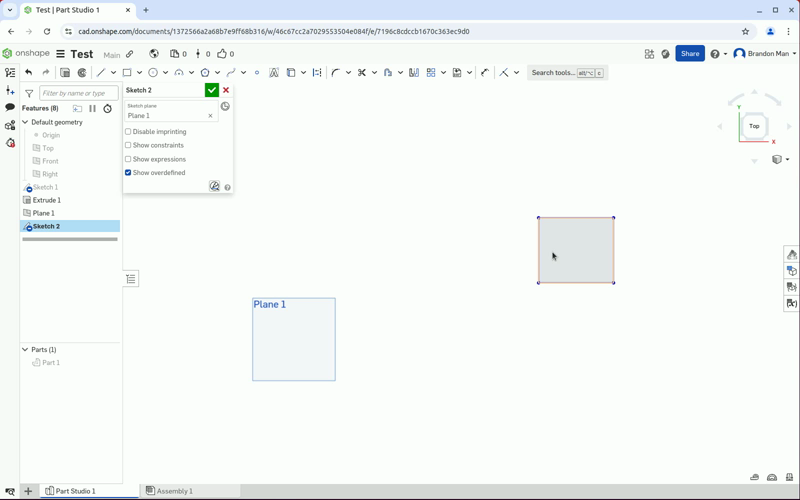
scroll(6)
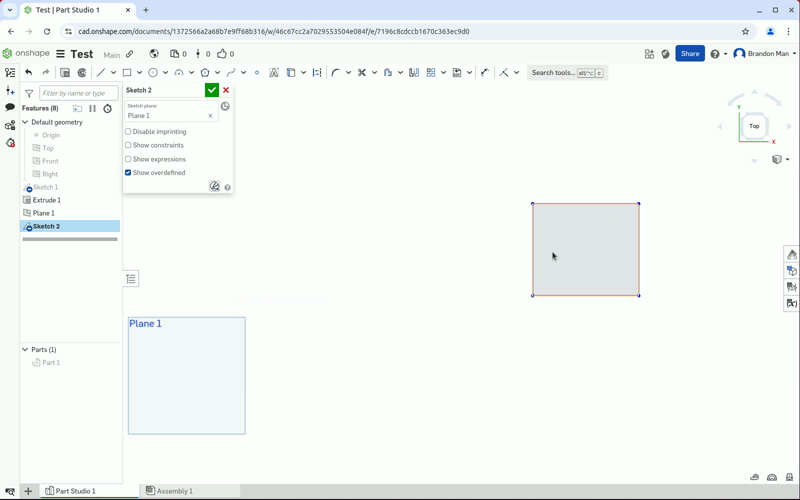
scroll(6)
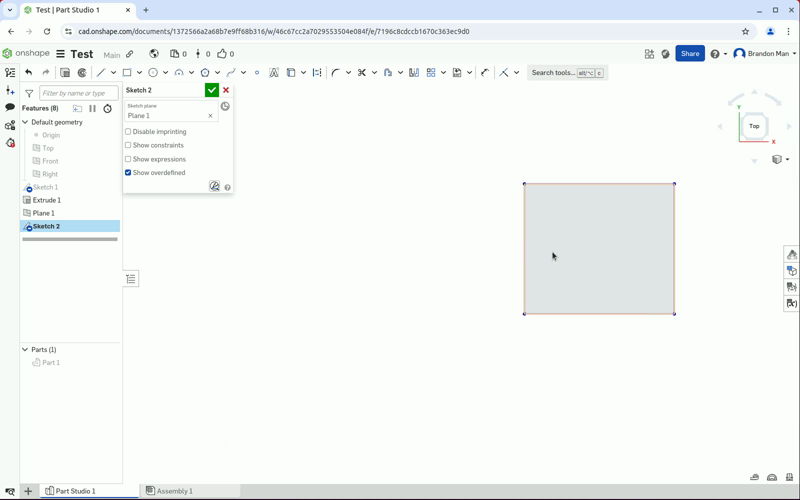
scroll(6)
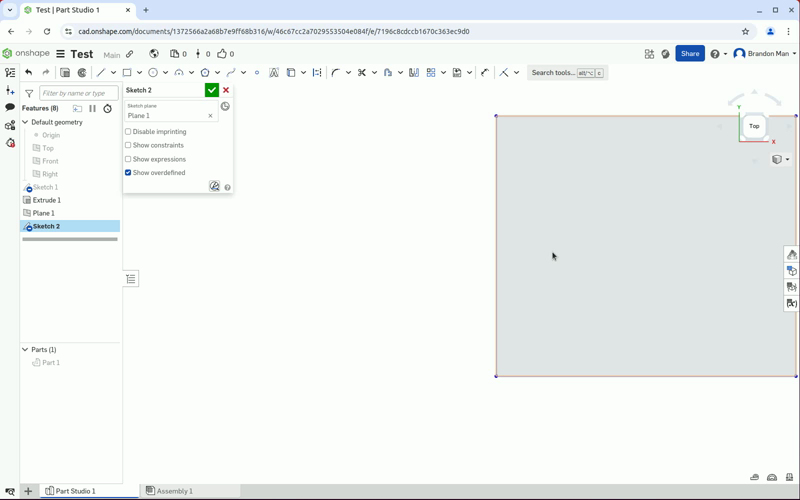
click(552, 251)
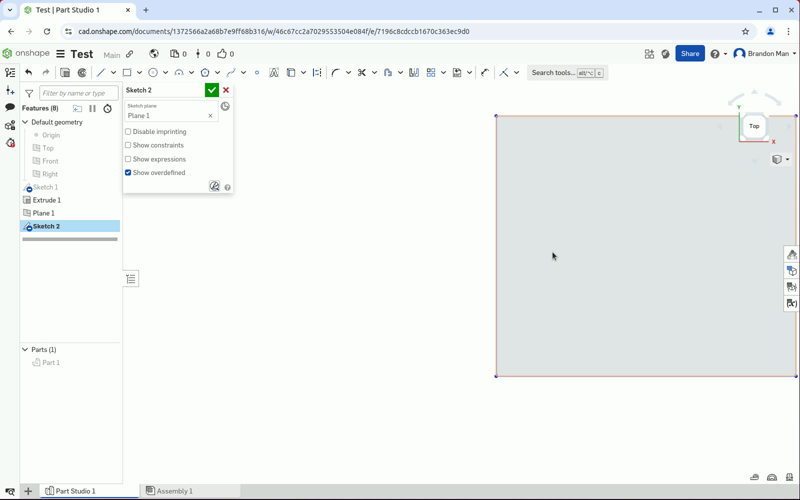
scroll(-6)
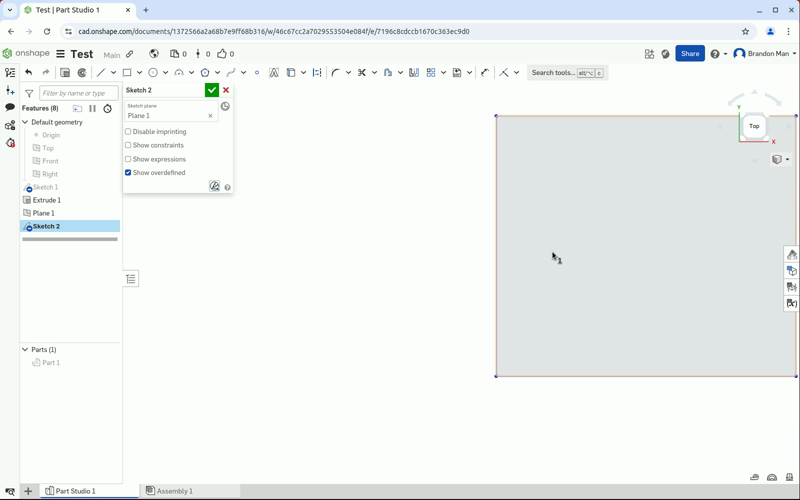
scroll(-6)
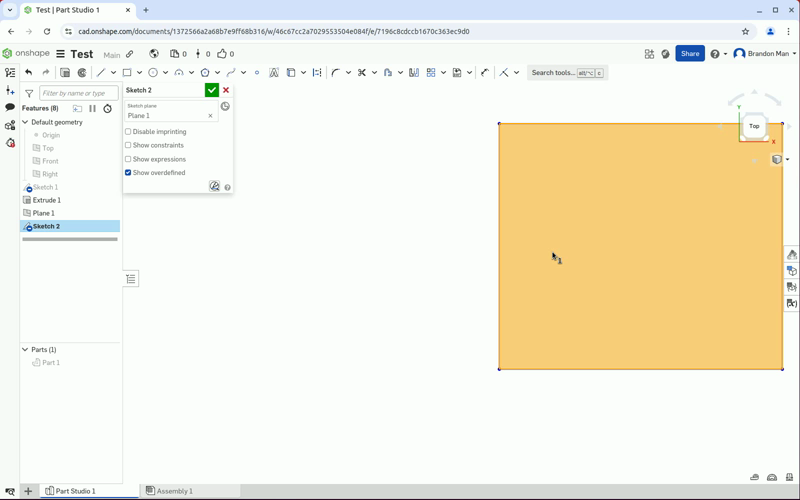
scroll(-6)
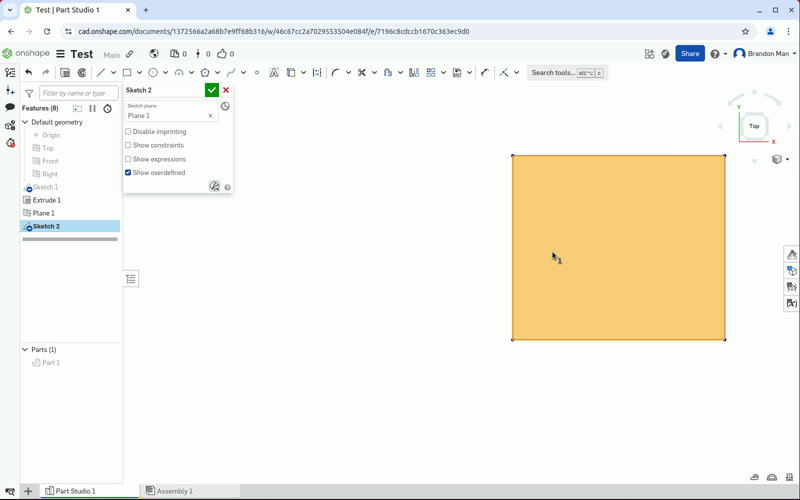
scroll(-6)
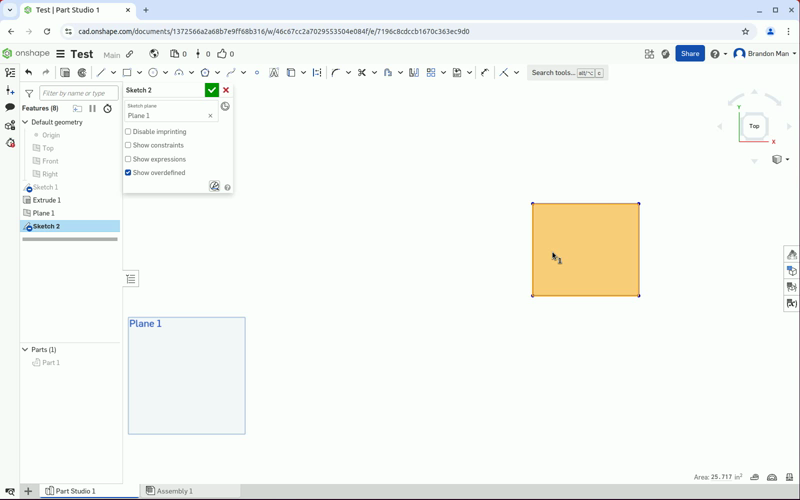
scroll(-6)
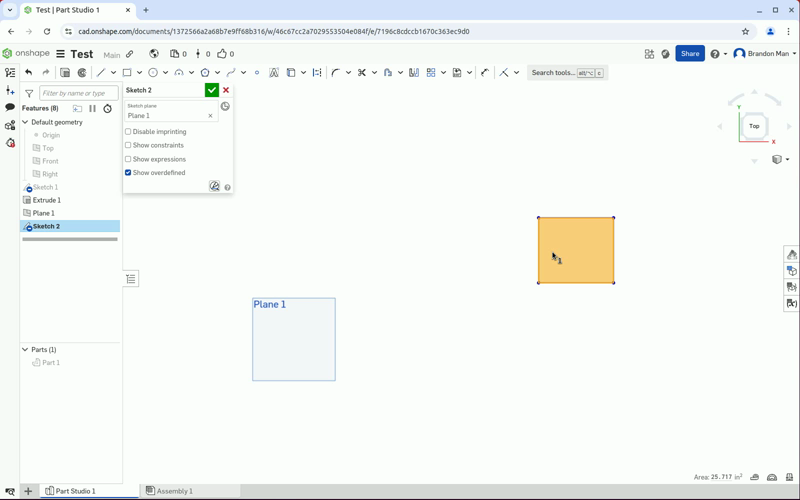
scroll(-6)
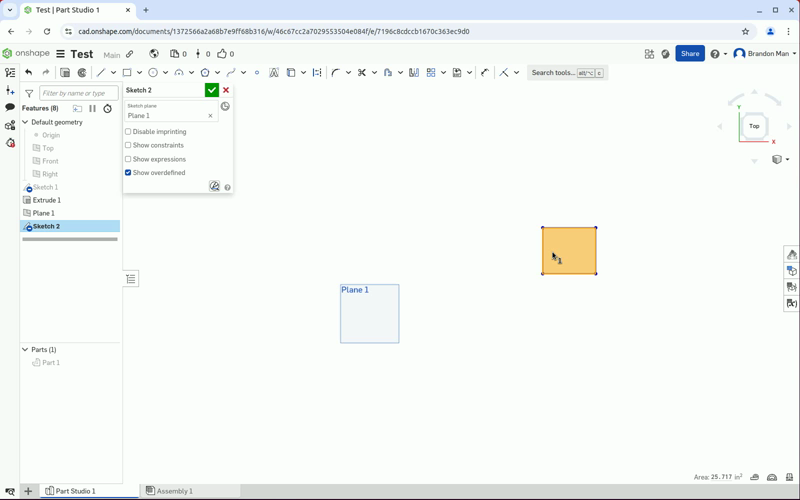
scroll(-6)
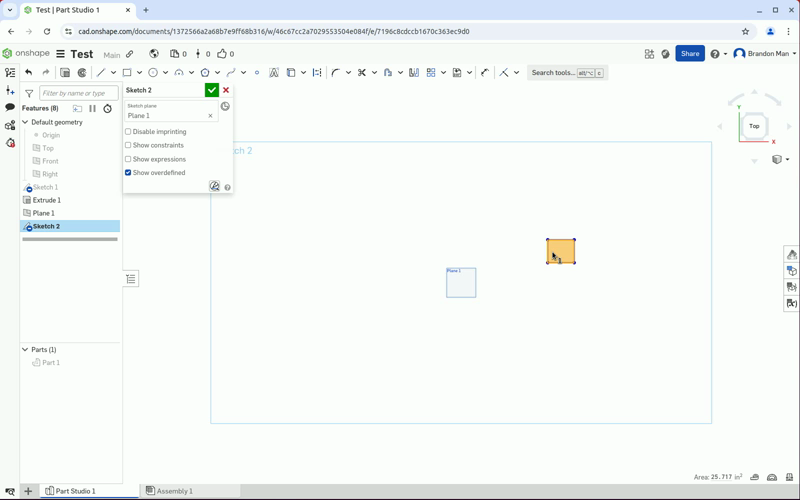
mouse_move(73, 352)
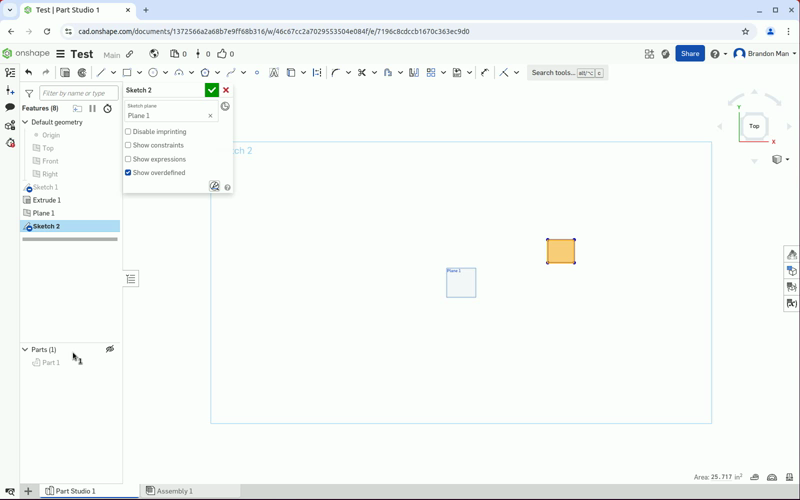
key(shift+y)
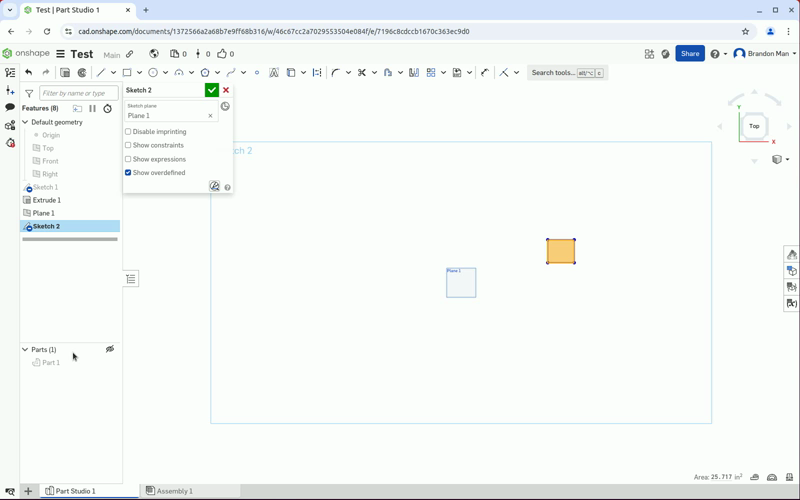
key(shift+e)
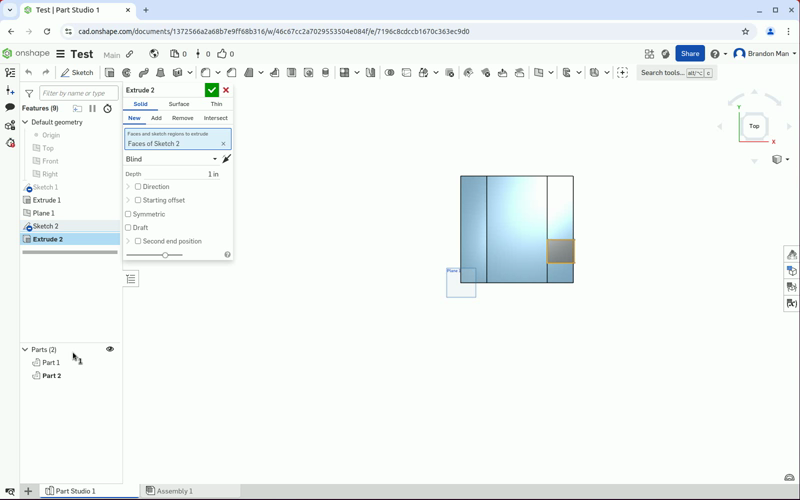
mouse_move(143, 106)
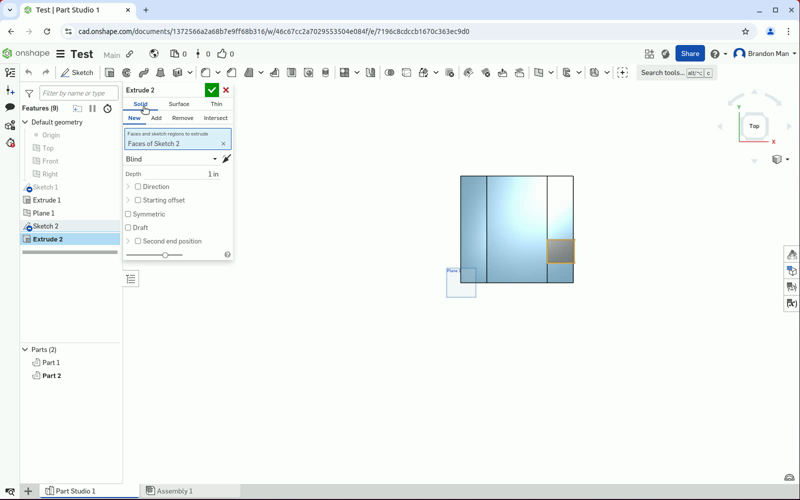
click(143, 106)
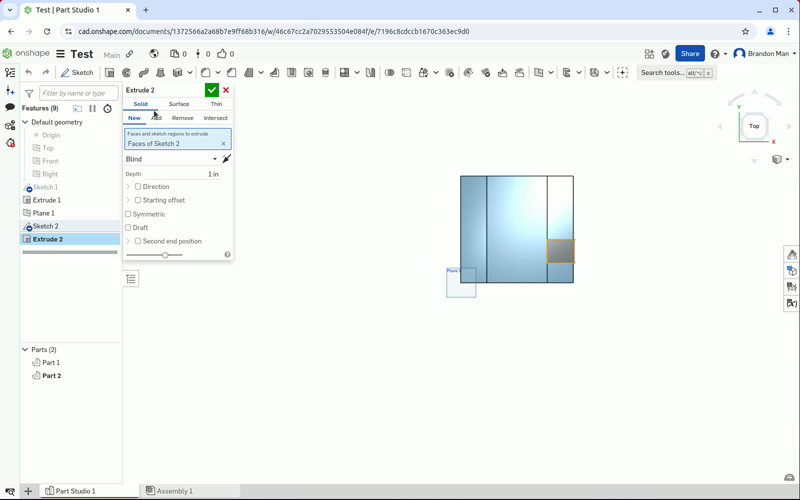
mouse_move(186, 120)
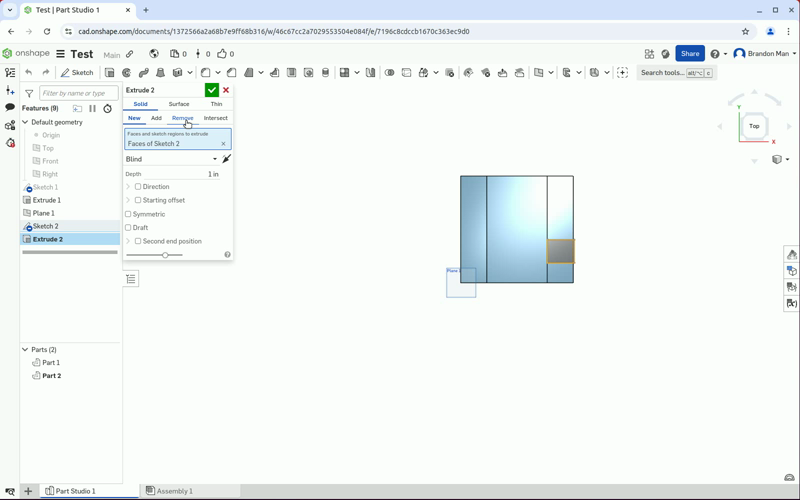
click(186, 120)
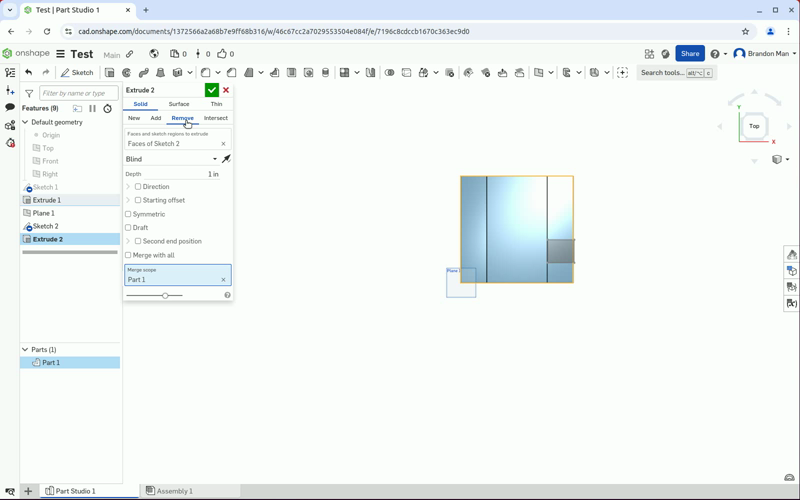
key(tab, 4)
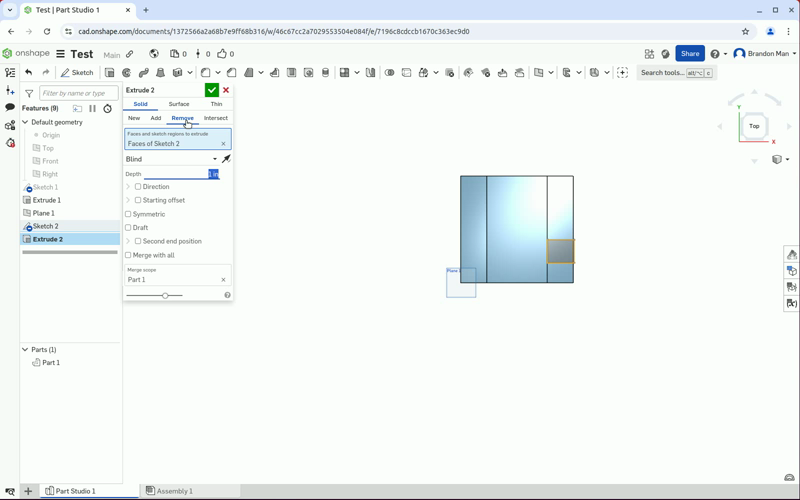
text(6.499)
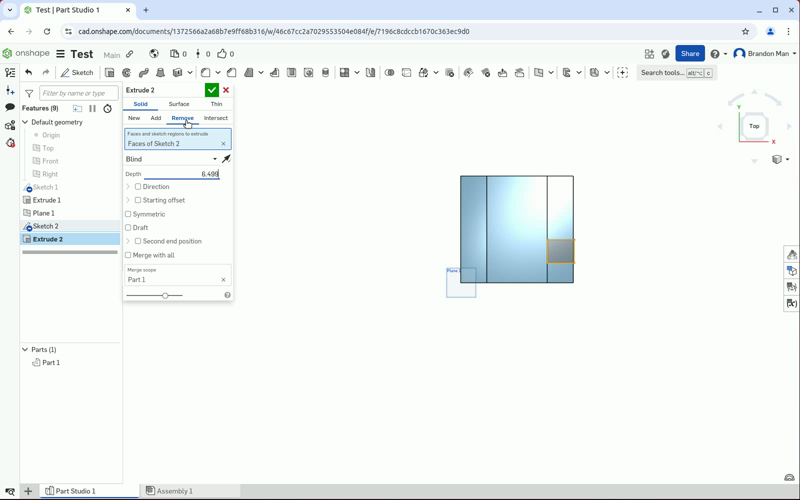
key(tab, 6)
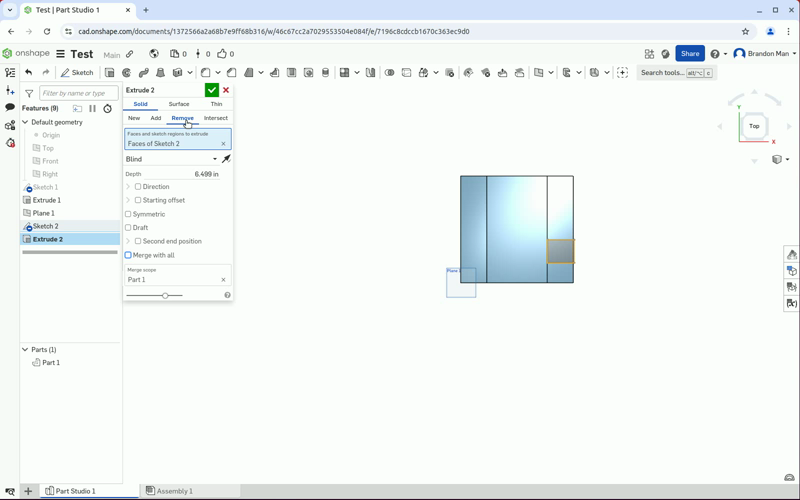
key(space)
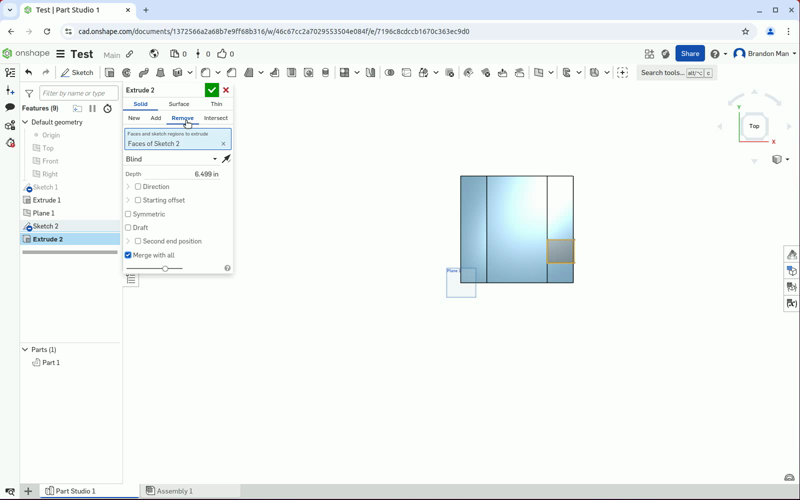
key(enter)
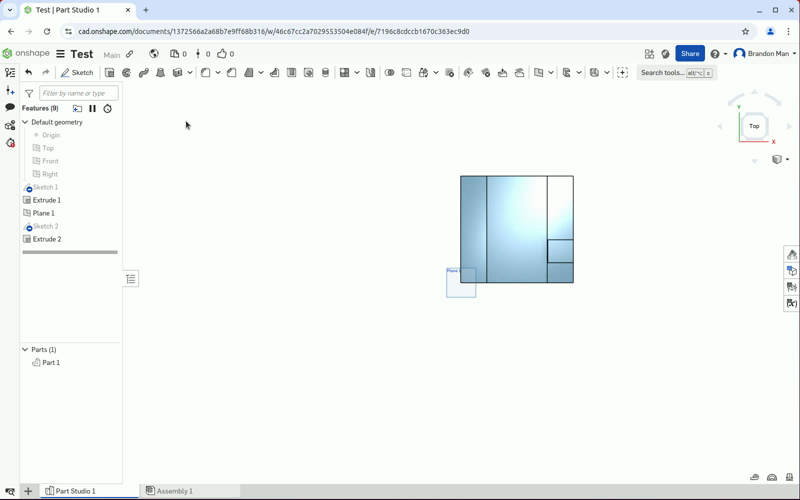
key(shift+h)
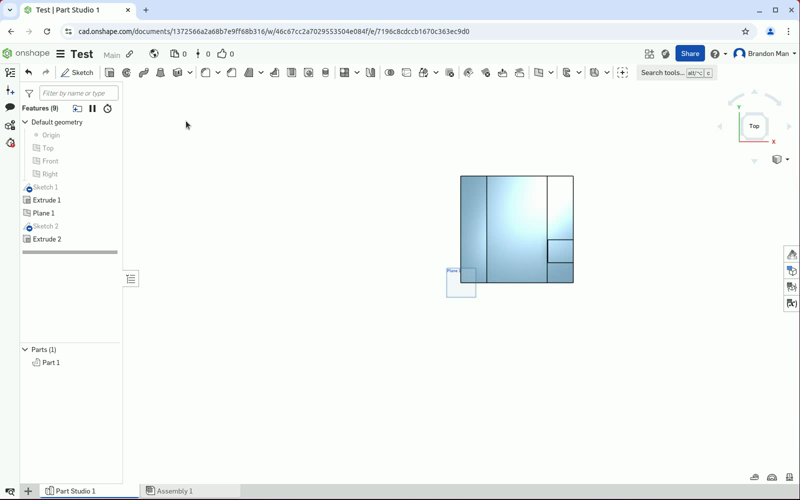
key(shift+h)
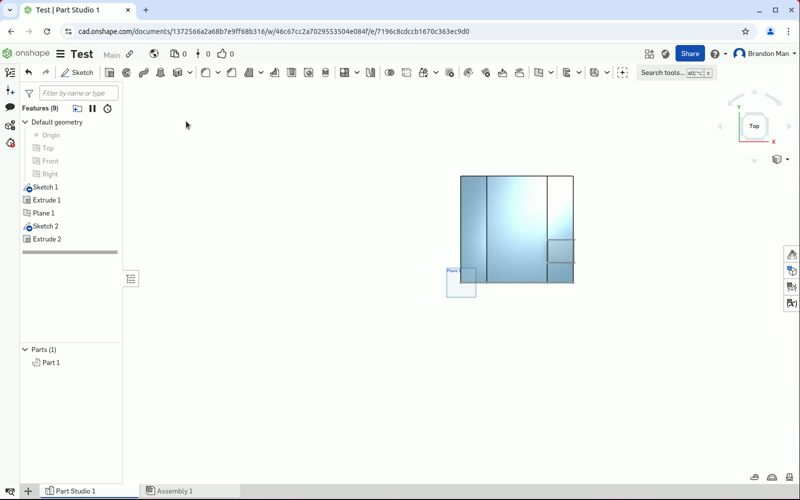
key(shift+7)
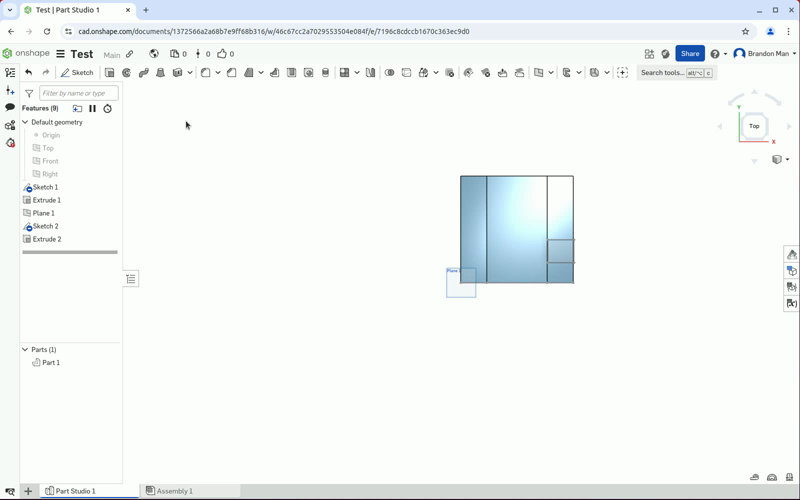
key(up, 3)
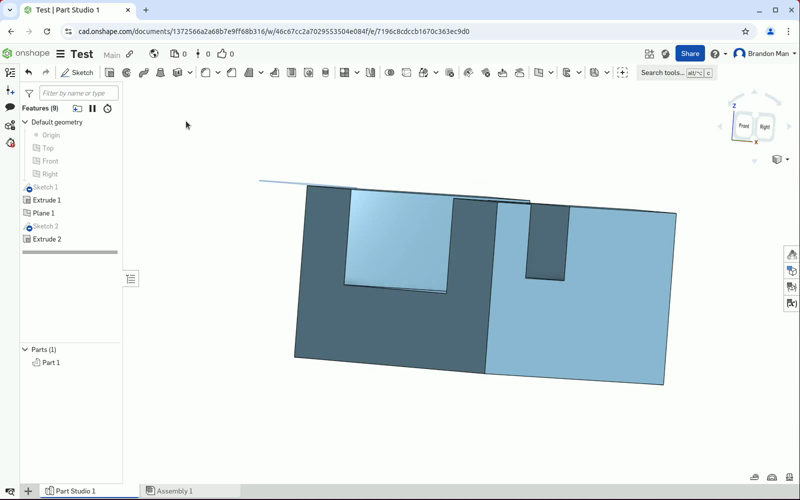
key(left, 3)
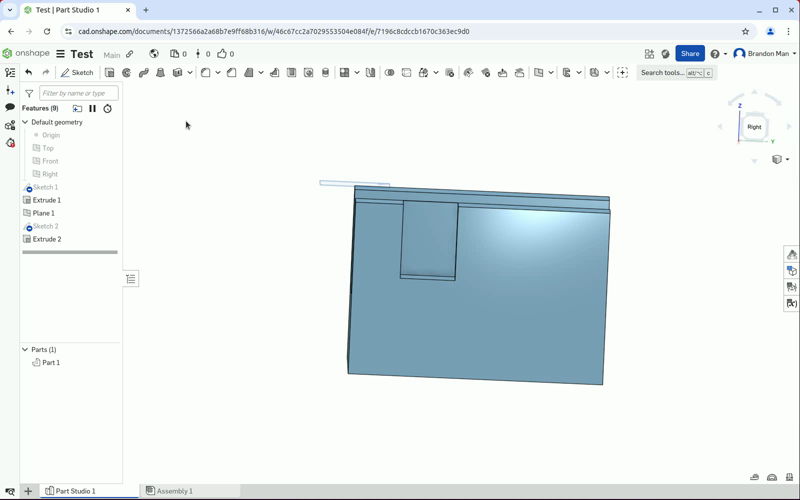
key(right, 3)
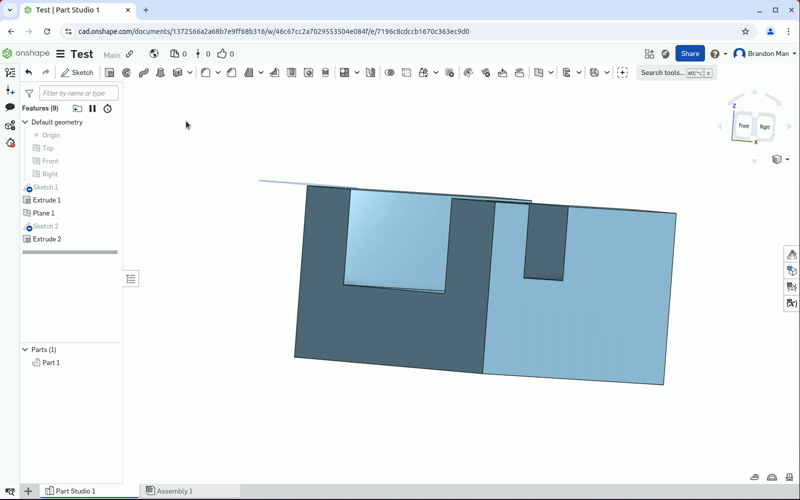
key(down, 3)
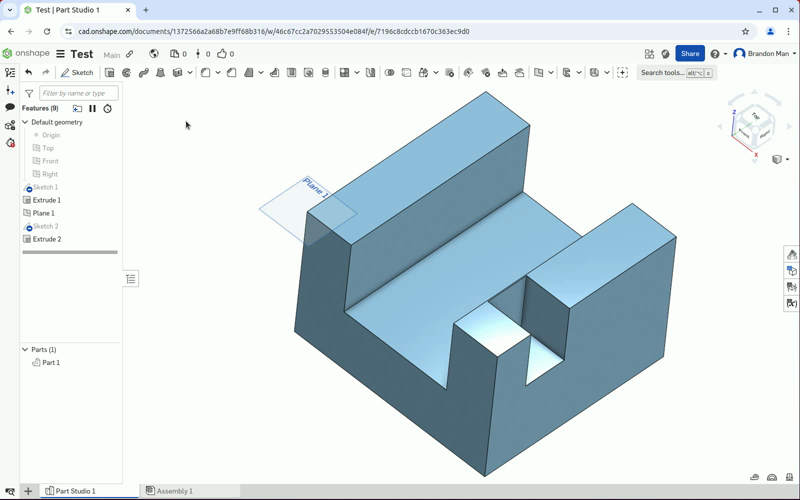
mouse_move(73, 189)
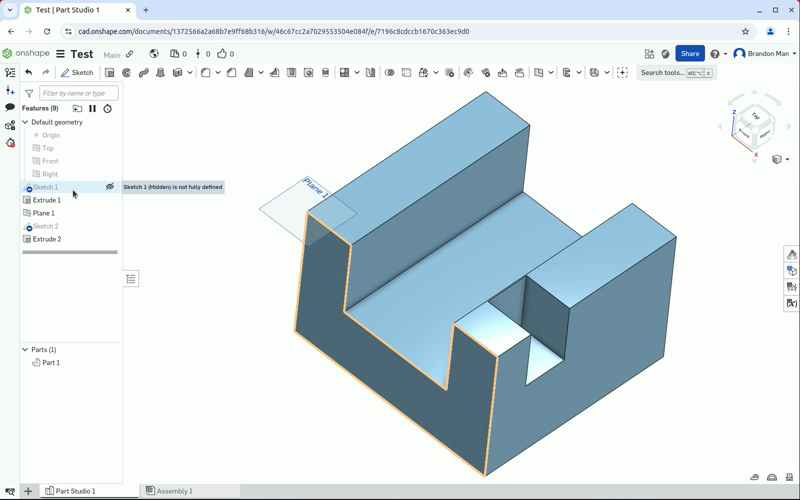
click(73, 189)